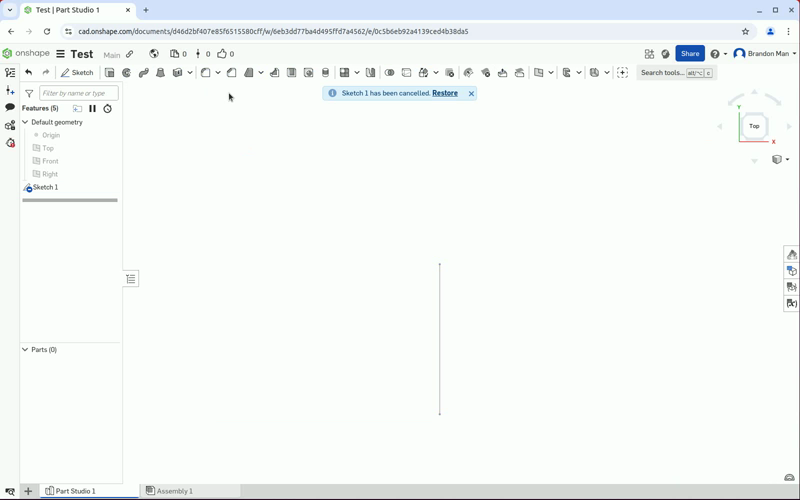
key(shift+h)
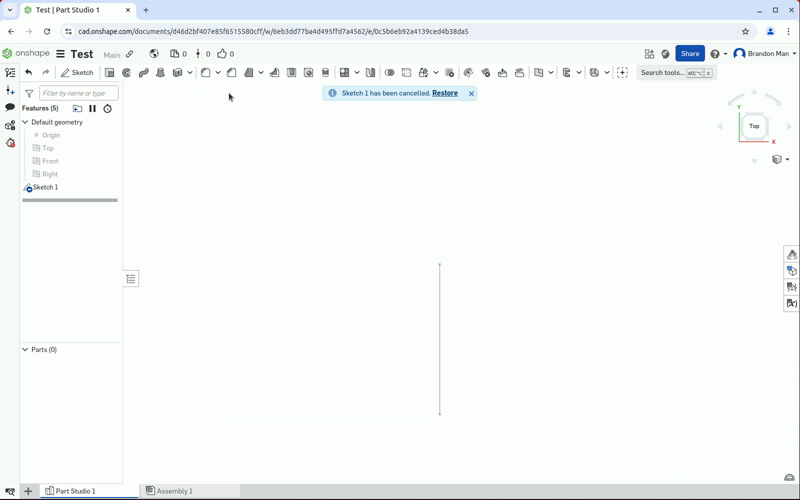
key(shift+s)
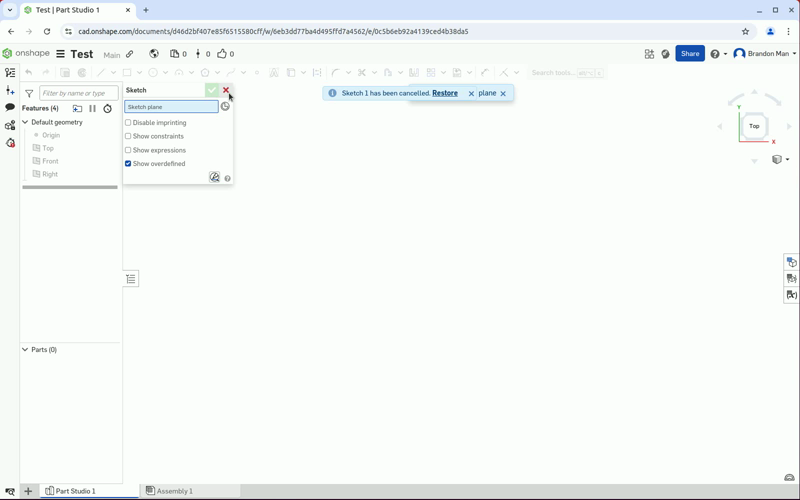
mouse_move(73, 150)
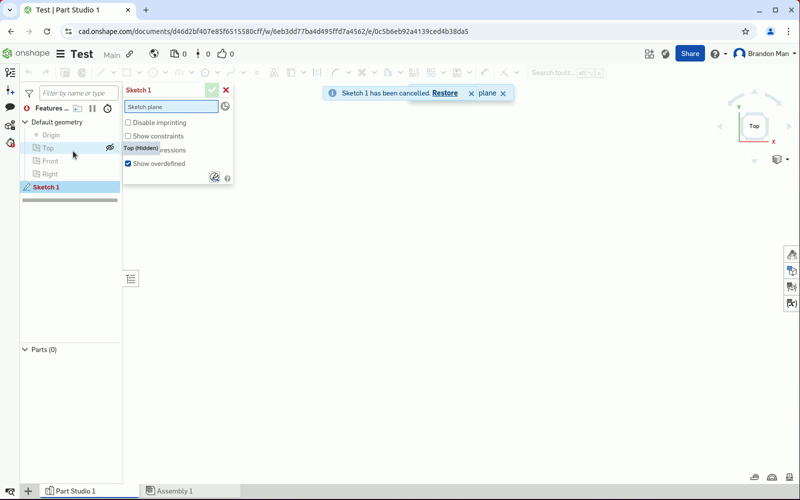
click(73, 150)
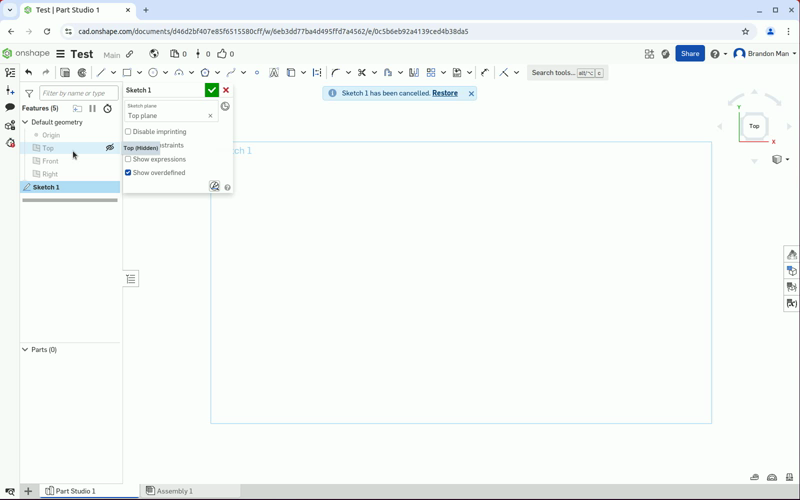
mouse_move(73, 352)
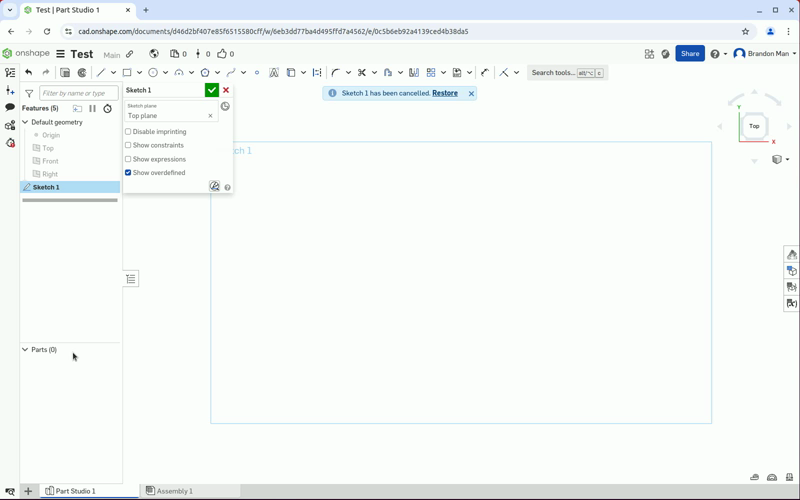
key(y)
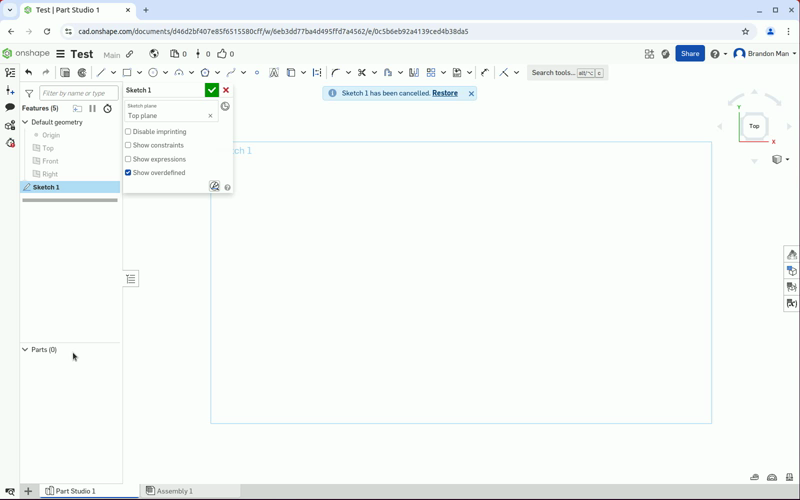
key(c)
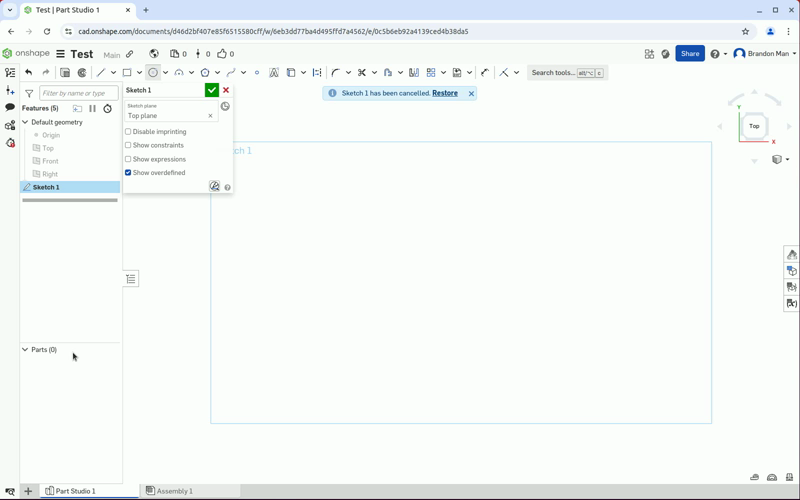
key_down(shift)
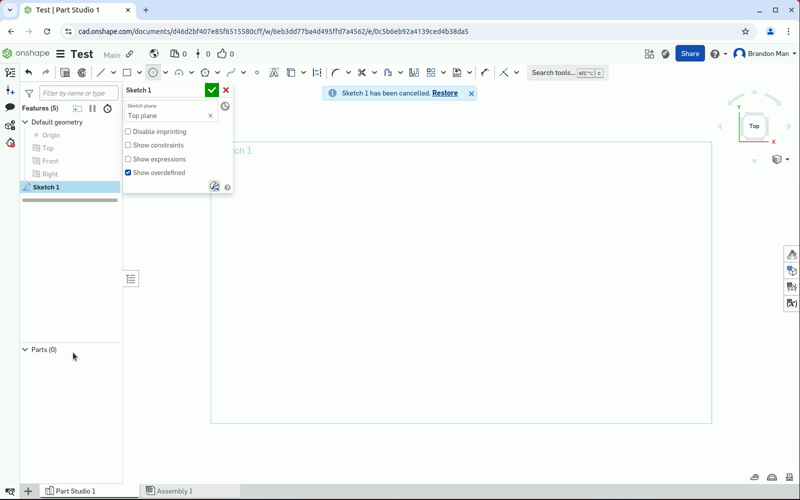
mouse_move(461, 282)
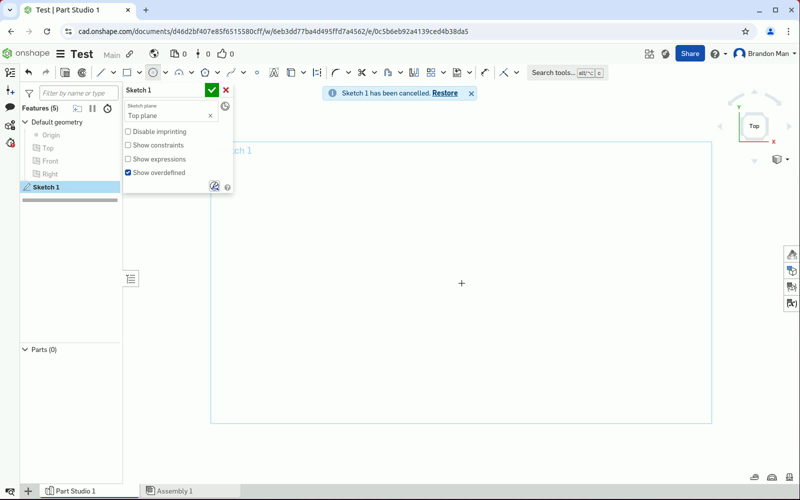
click(461, 282)
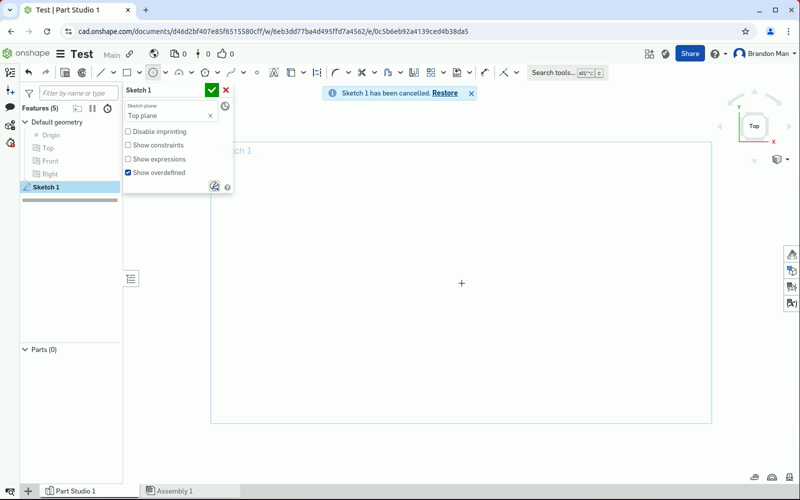
key_up(shift)
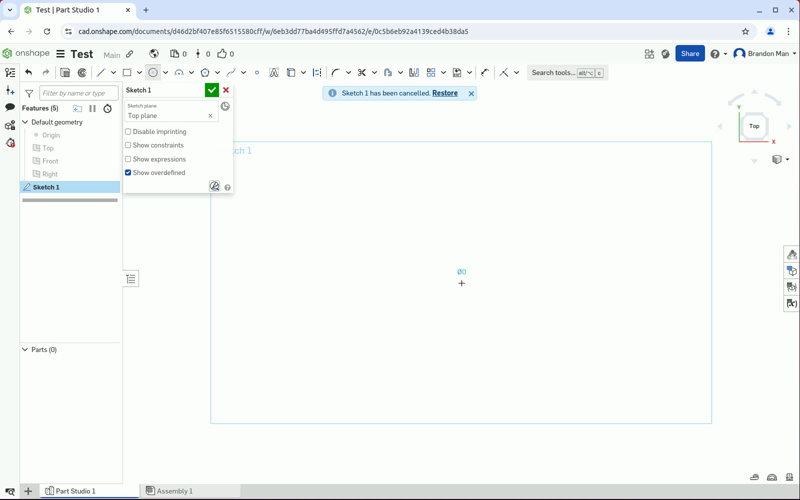
mouse_move(506, 282)
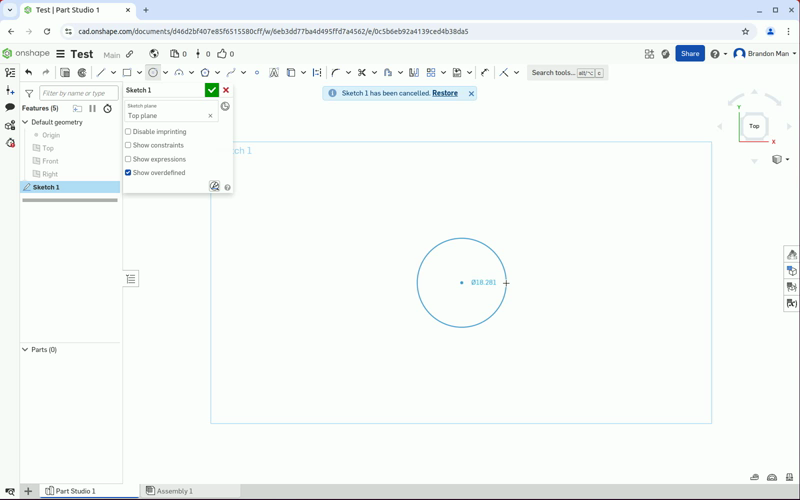
click(506, 282)
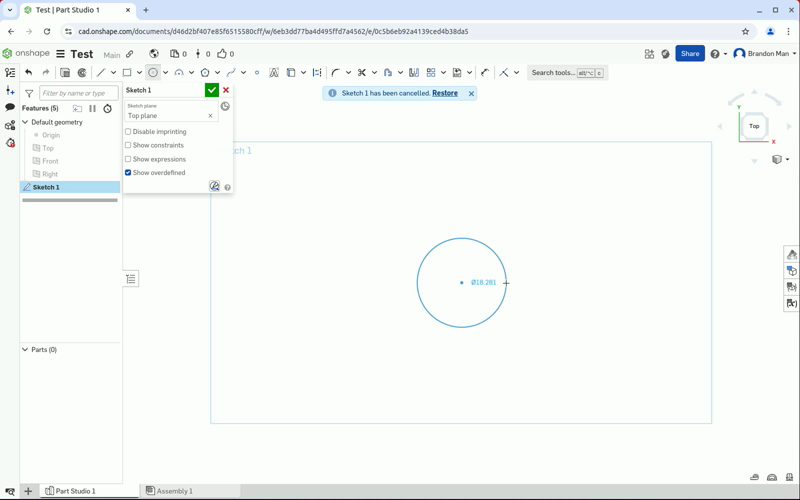
key(esc)
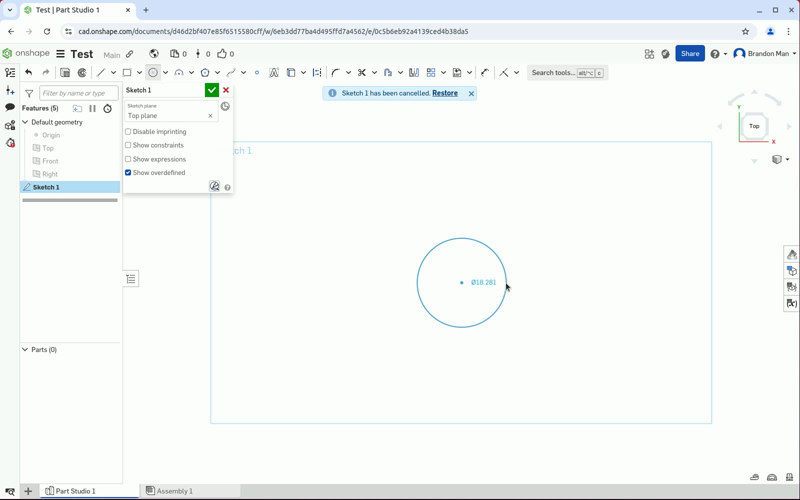
mouse_move(498, 298)
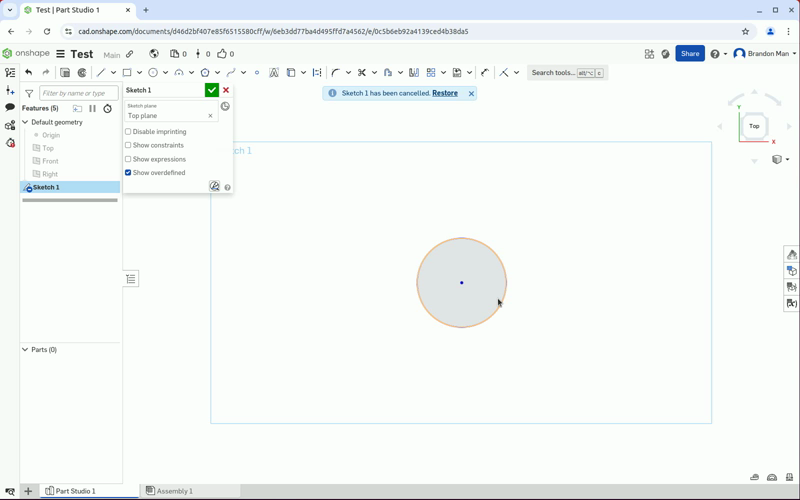
click(498, 298)
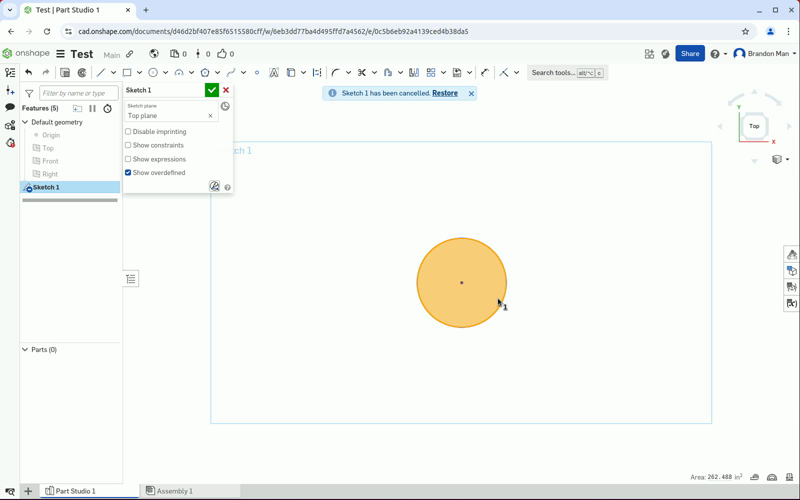
mouse_move(73, 352)
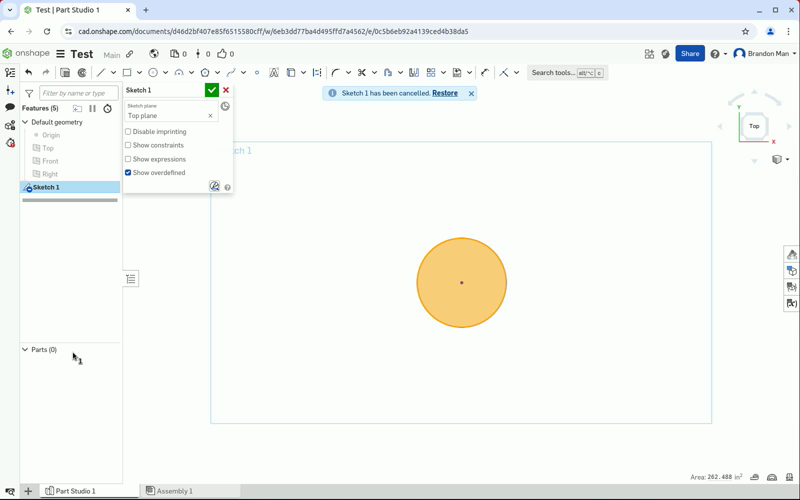
key(shift+y)
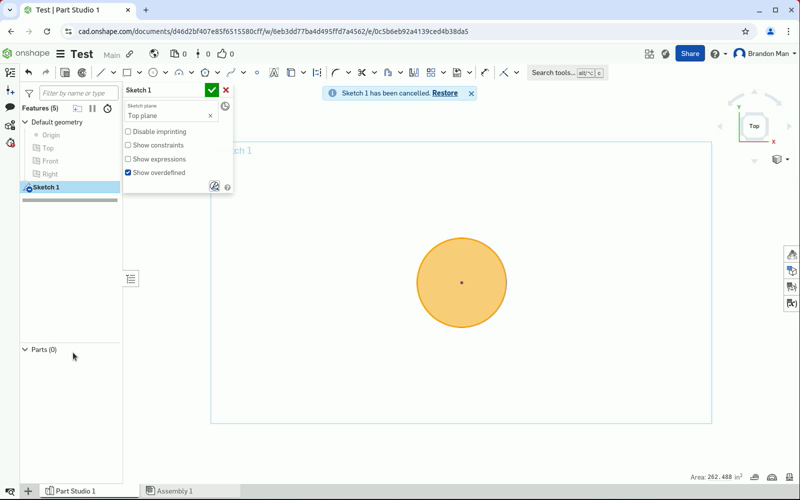
key(shift+e)
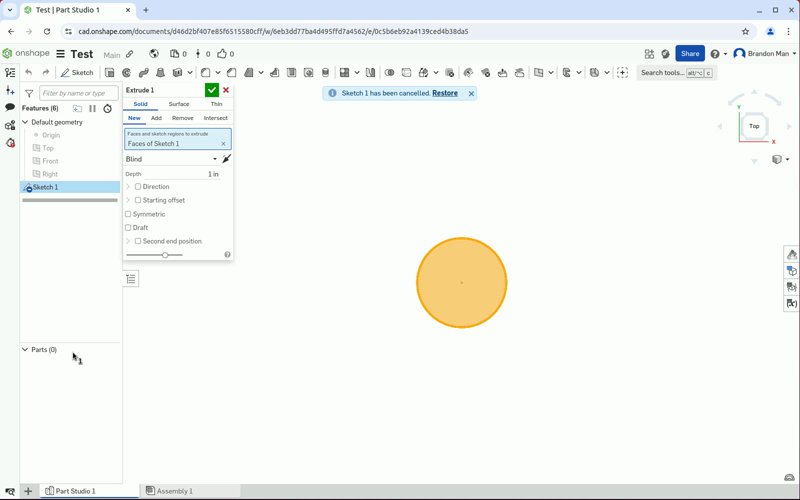
mouse_move(143, 106)
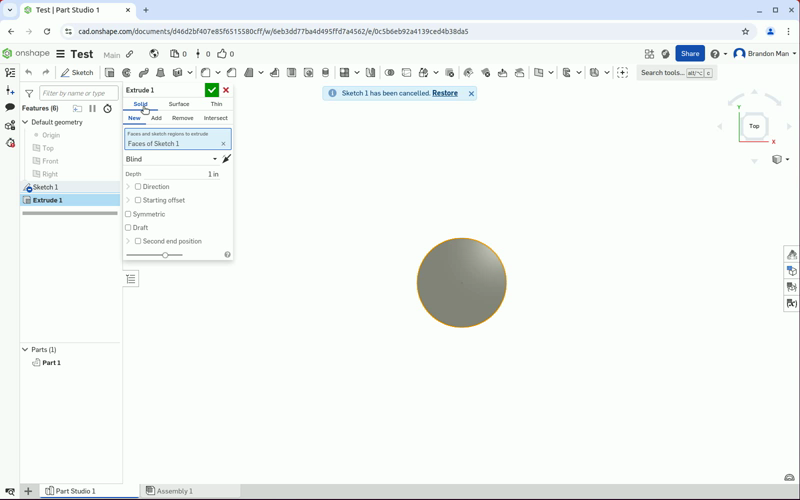
click(143, 106)
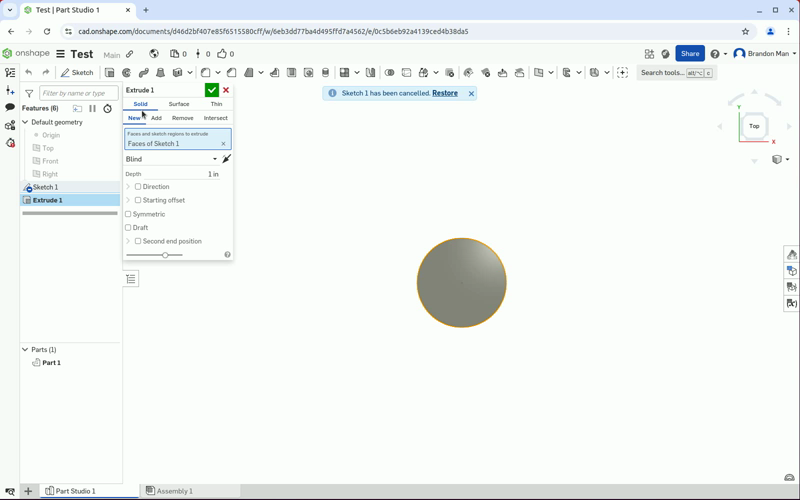
mouse_move(137, 120)
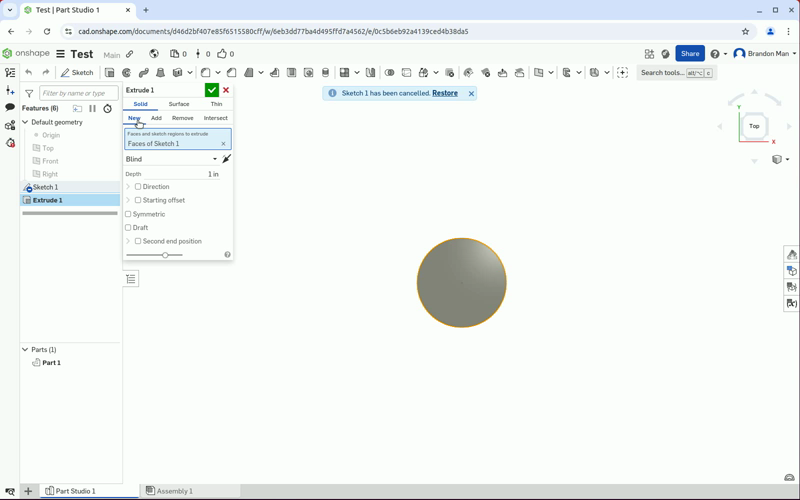
click(137, 120)
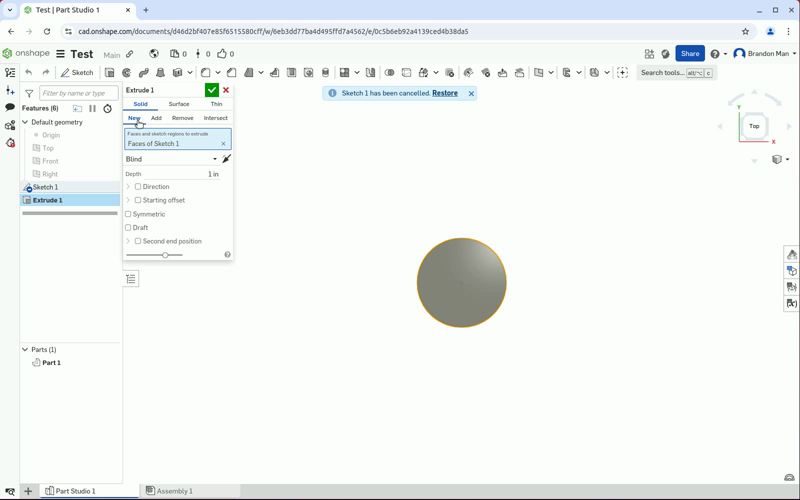
key(tab, 4)
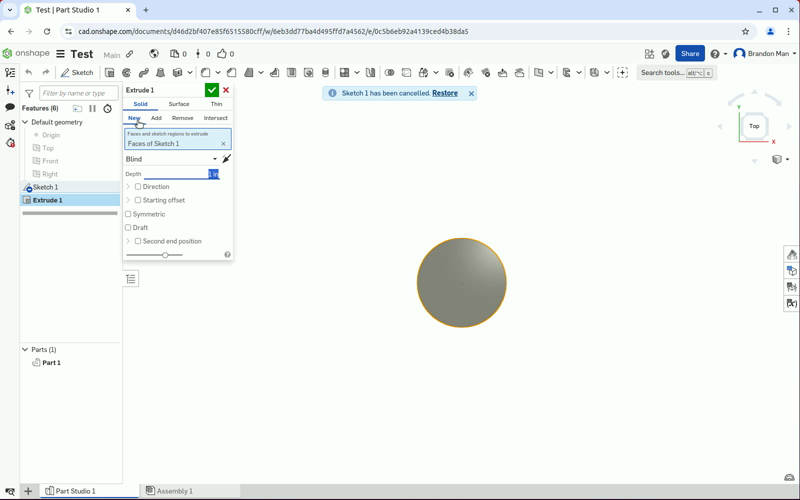
text(23.108)
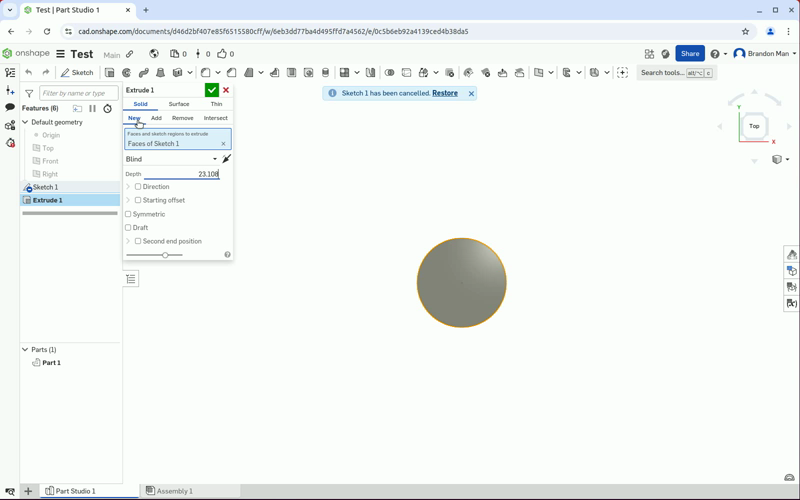
key(enter)
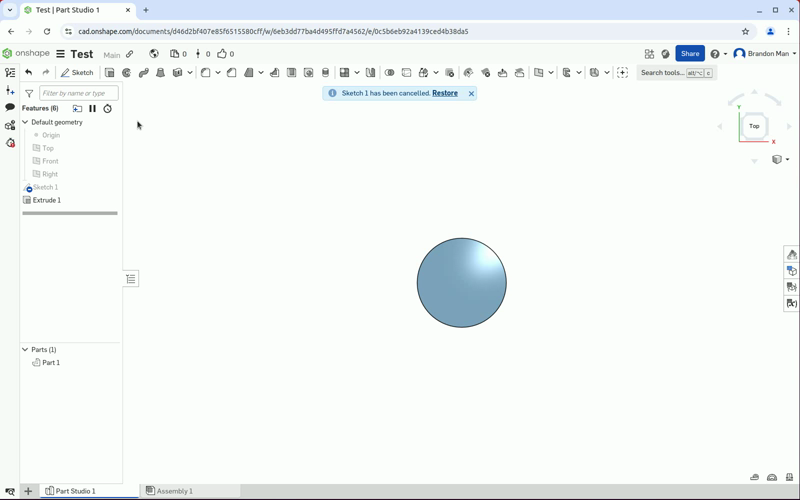
key(shift+h)
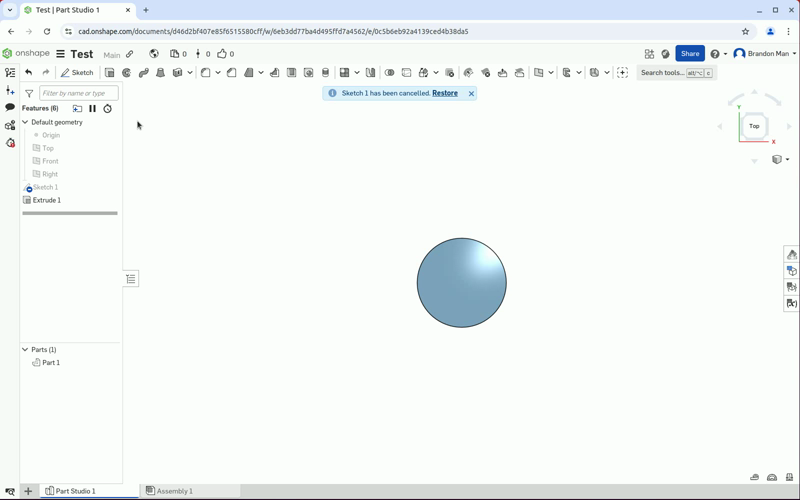
key(shift+h)
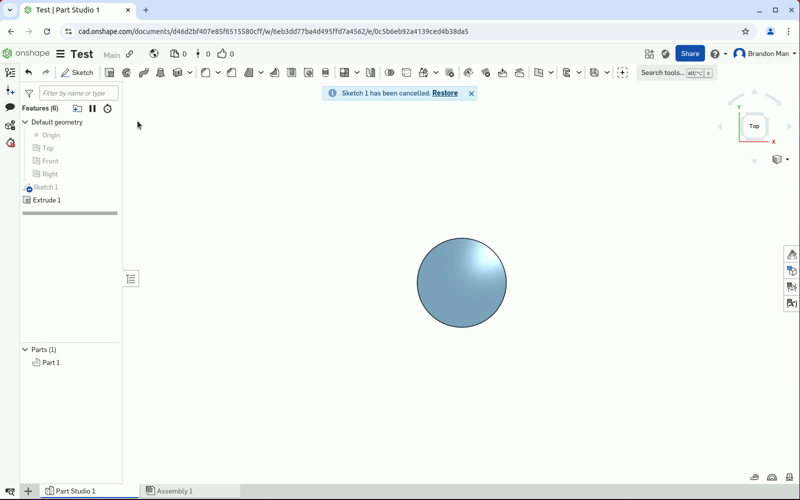
mouse_move(73, 189)
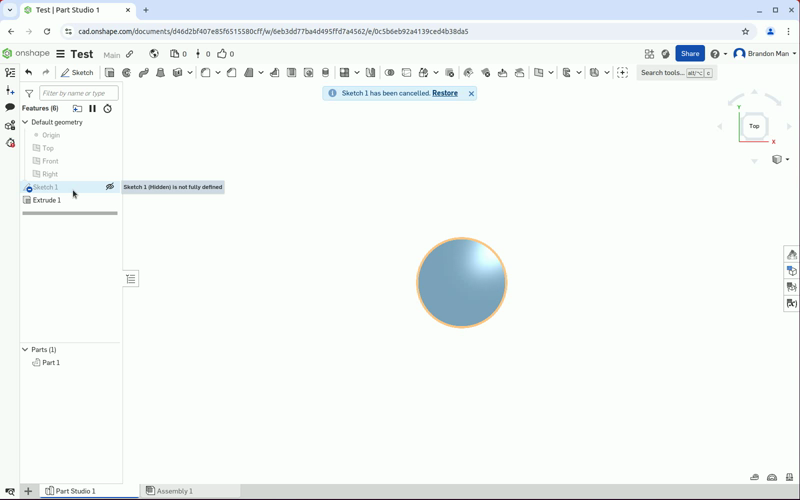
click(73, 189)
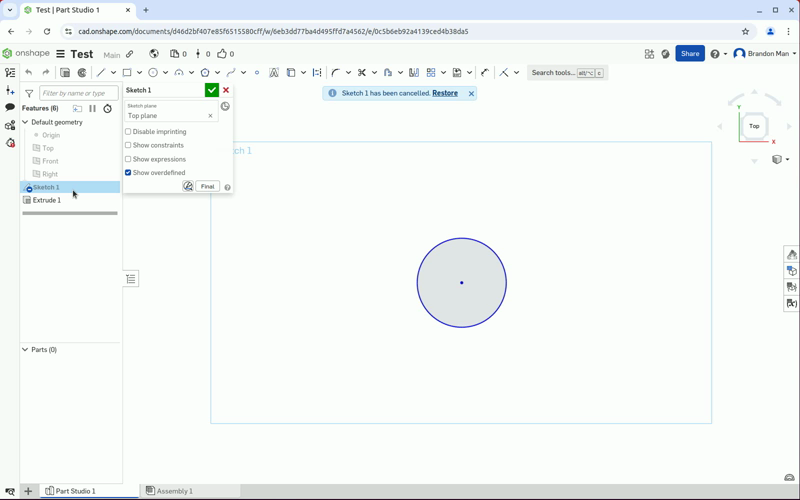
mouse_move(229, 92)
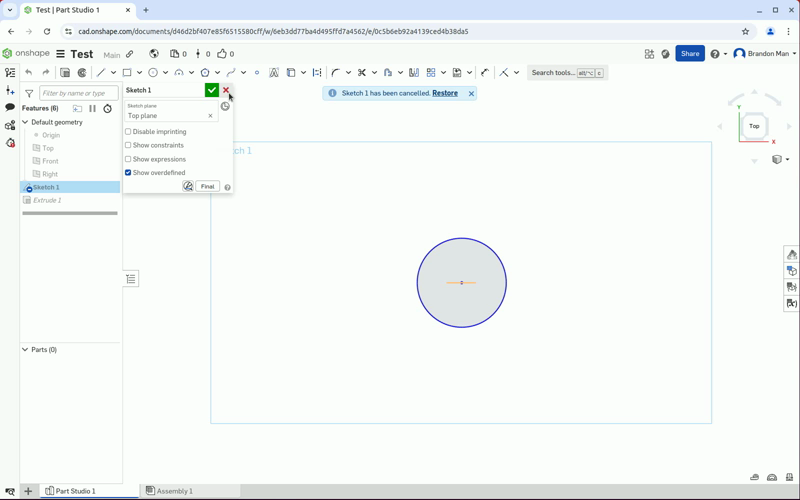
click(229, 92)
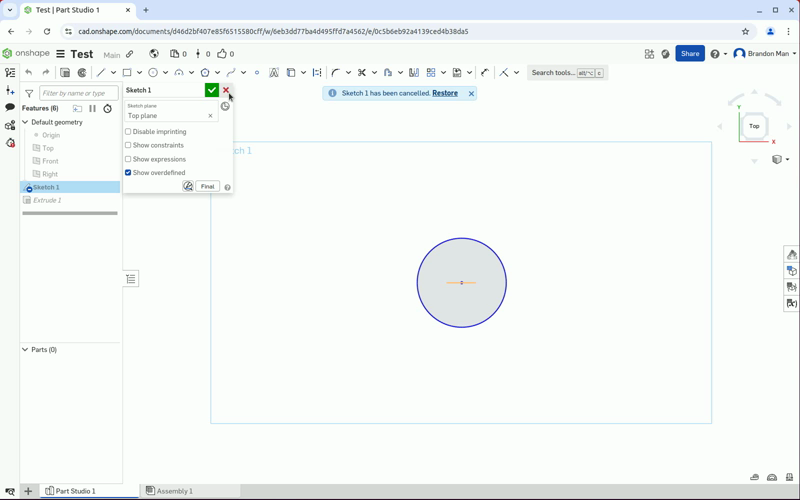
key(shift+s)
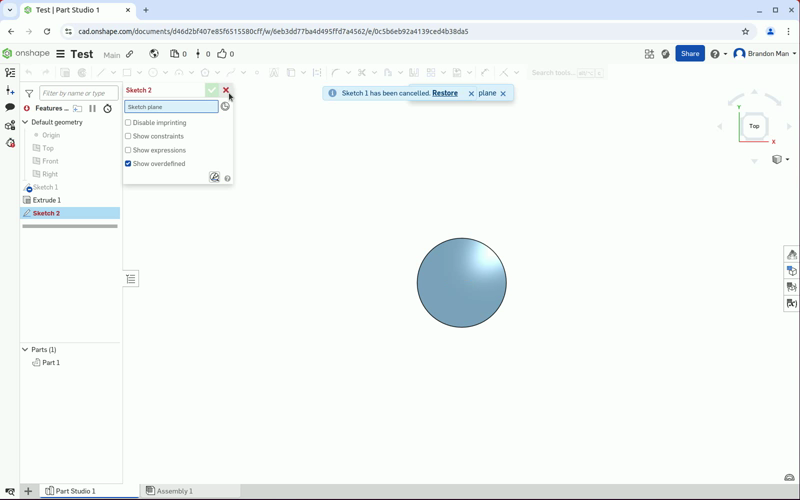
mouse_move(73, 150)
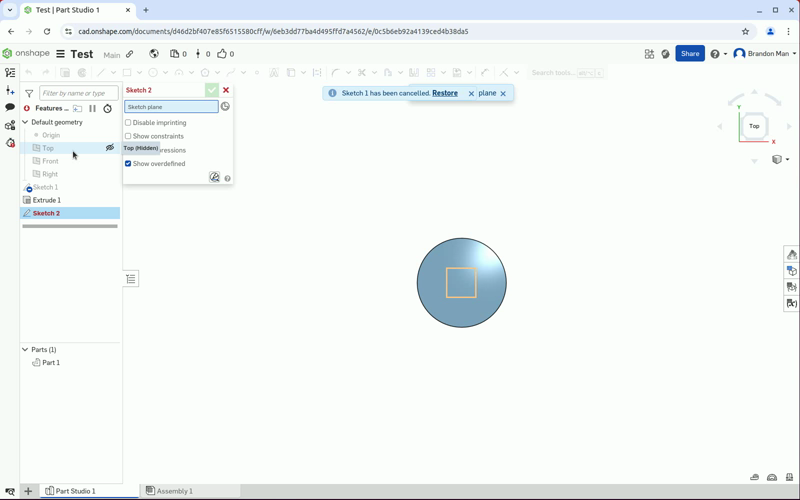
click(73, 150)
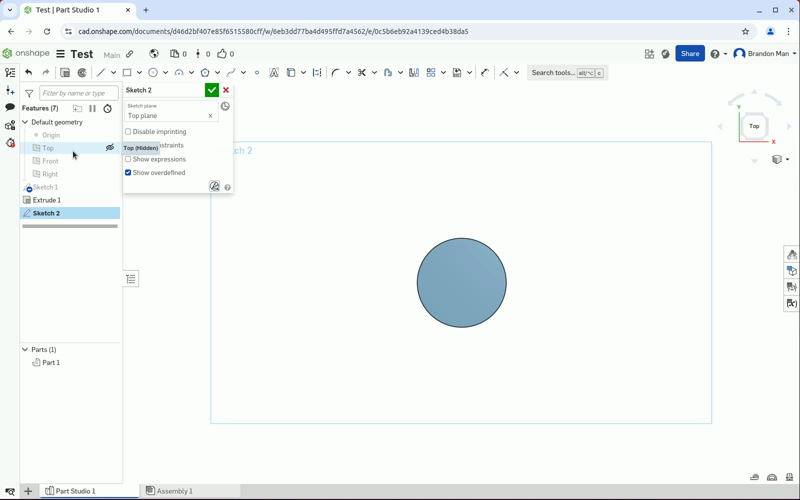
mouse_move(73, 352)
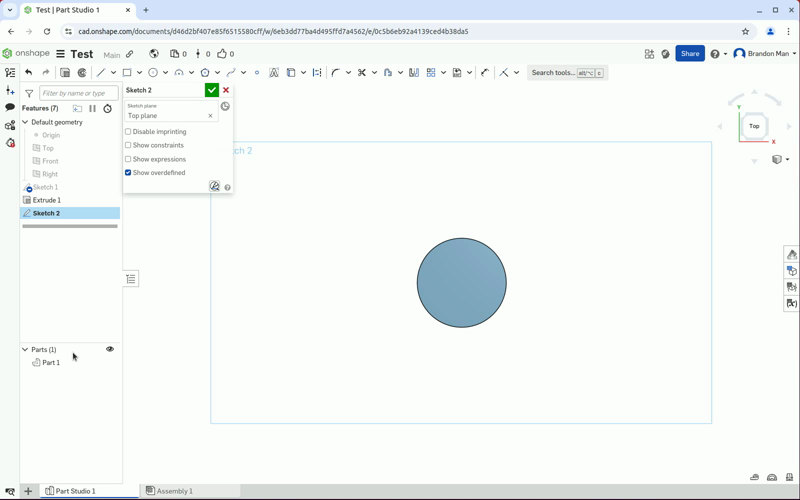
key(y)
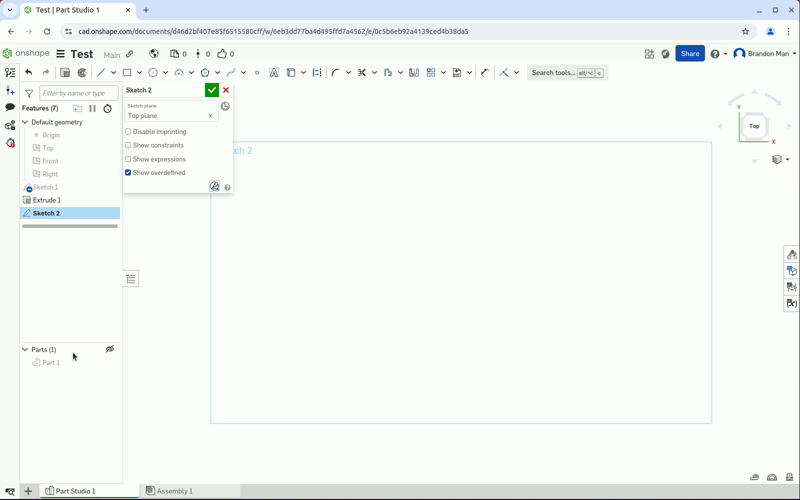
key(a)
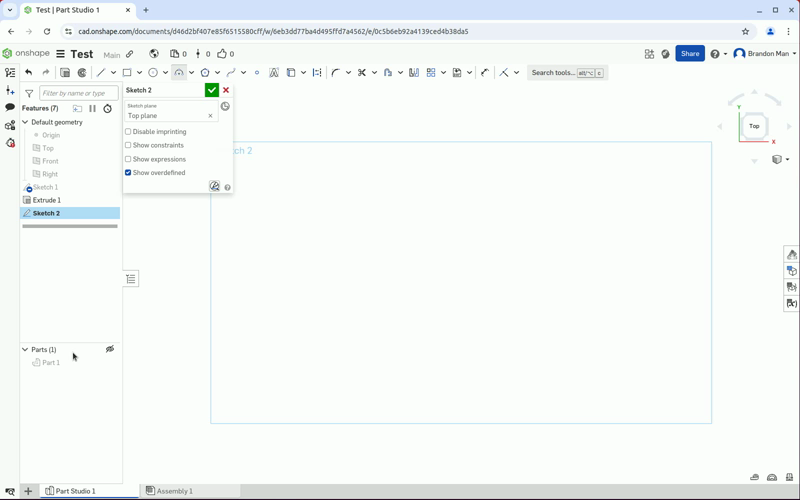
key_down(shift)
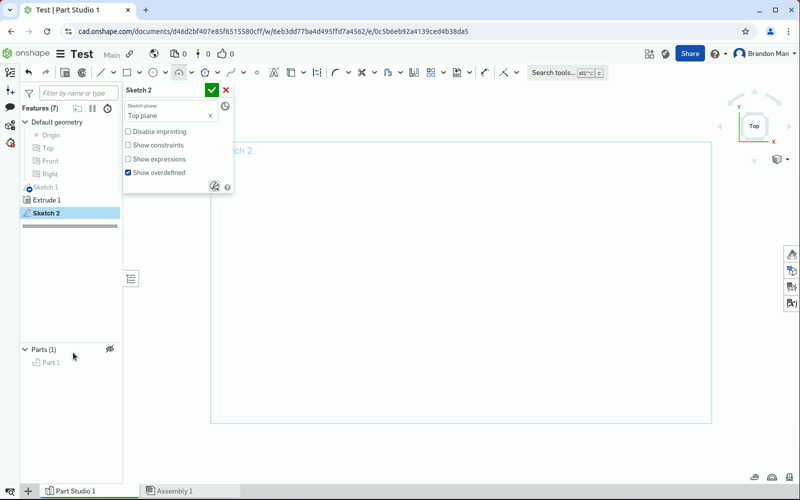
mouse_move(427, 253)
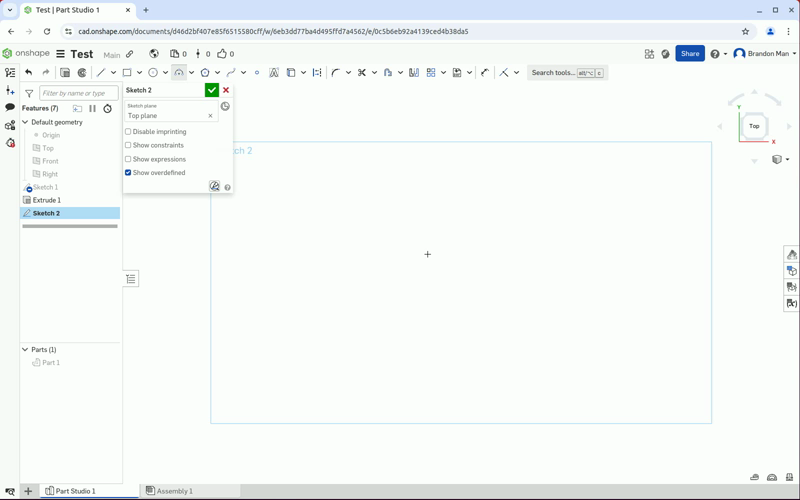
click(427, 253)
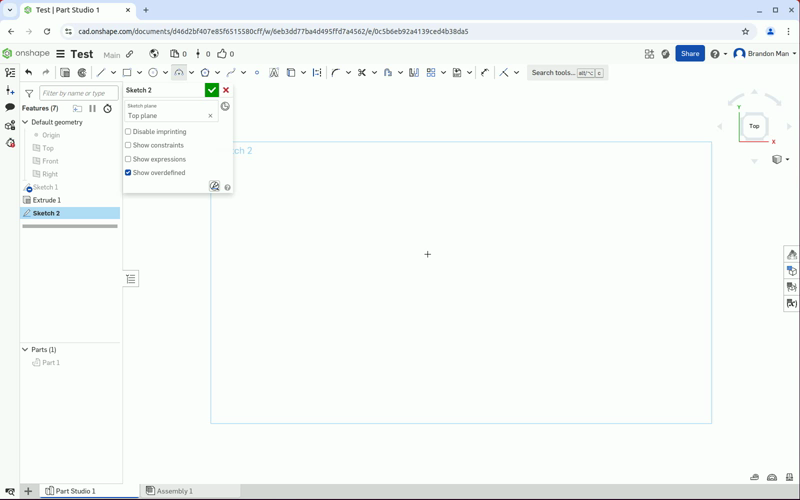
key_up(shift)
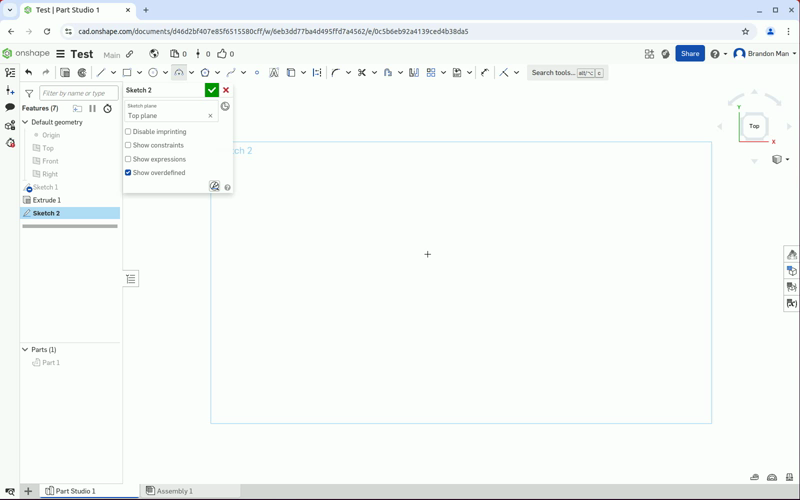
key_down(shift)
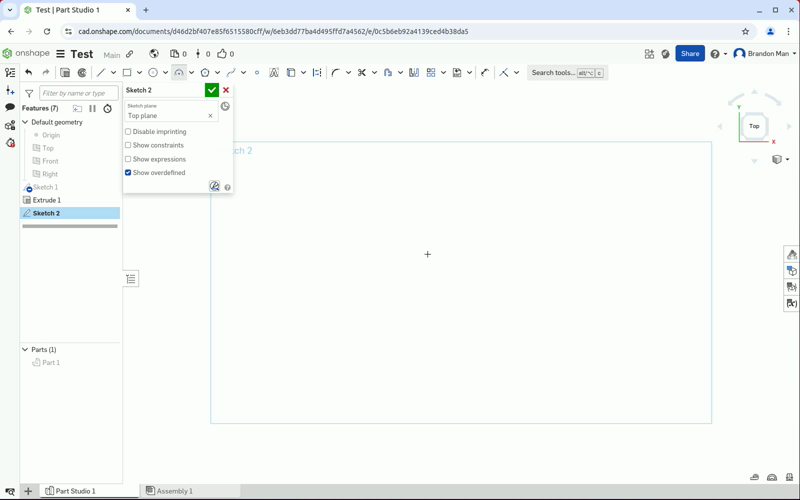
mouse_move(443, 242)
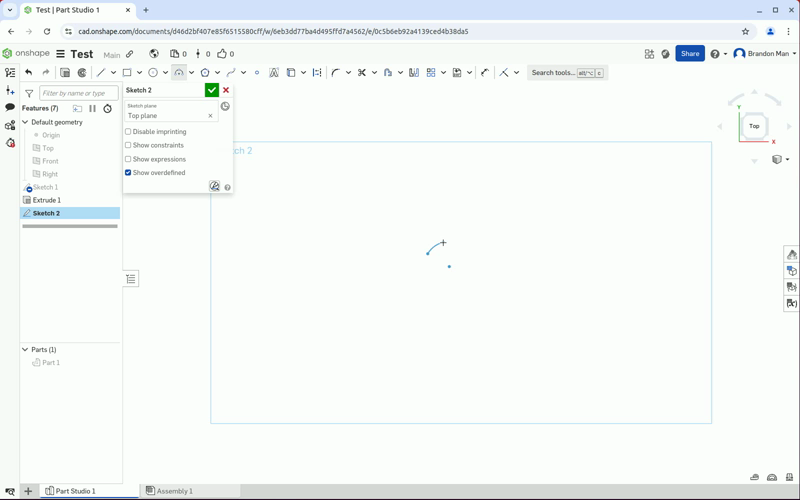
click(443, 242)
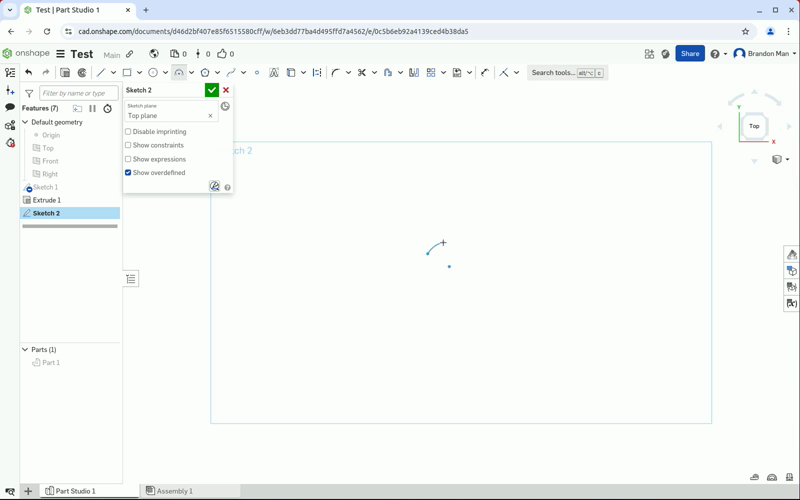
mouse_move(434, 247)
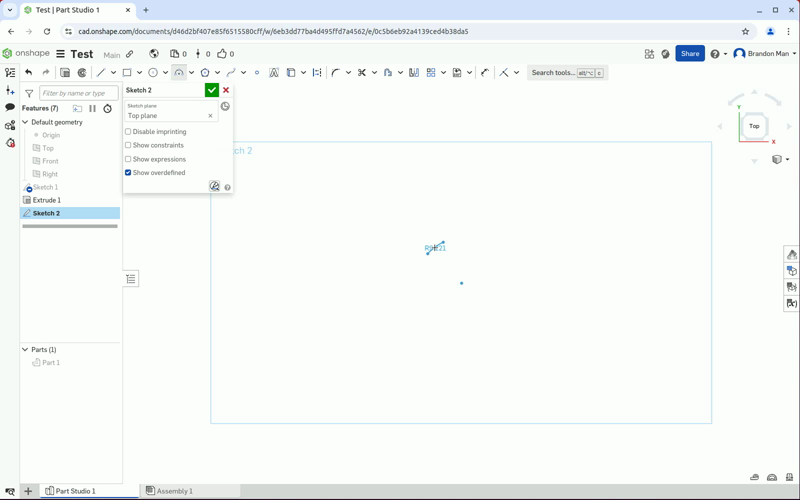
click(434, 247)
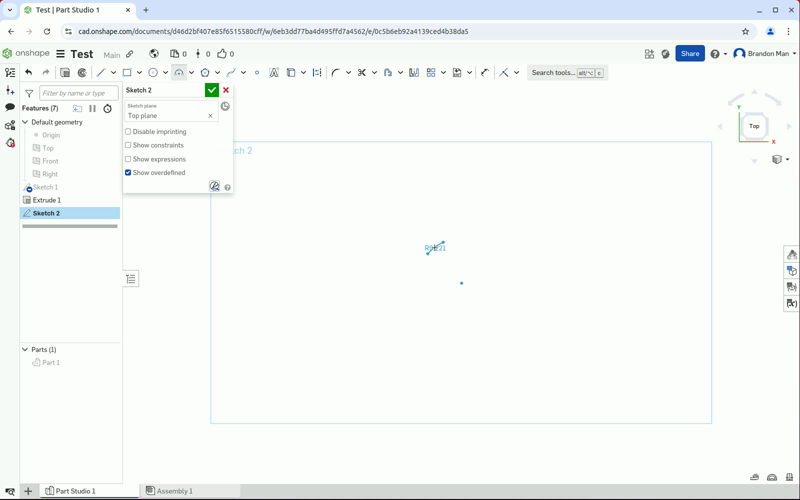
key_up(shift)
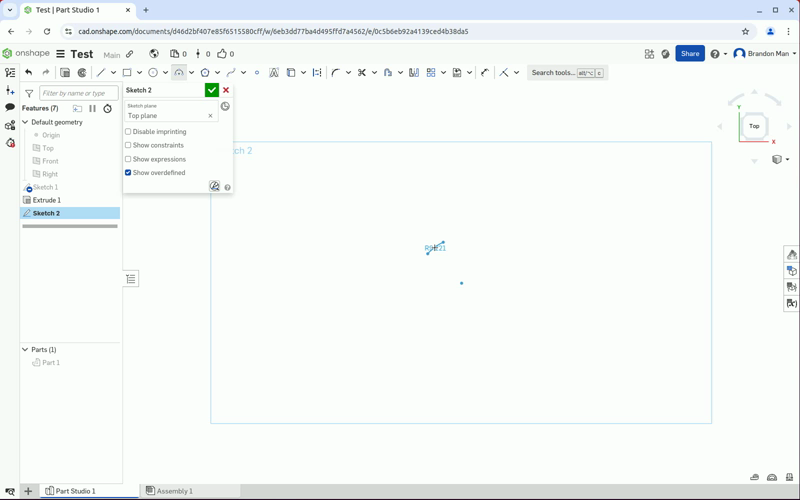
key(esc)
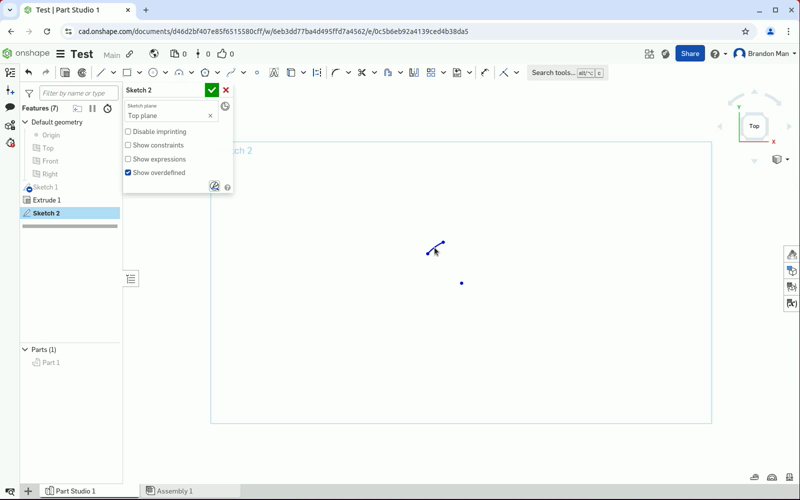
key(l)
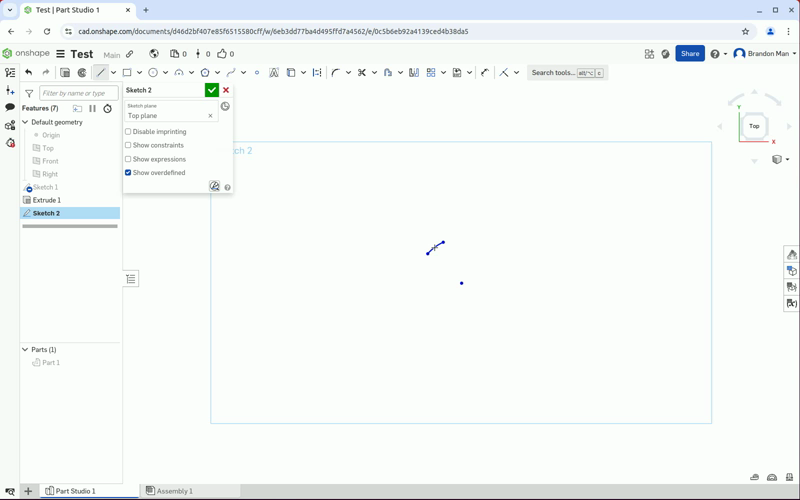
mouse_move(443, 242)
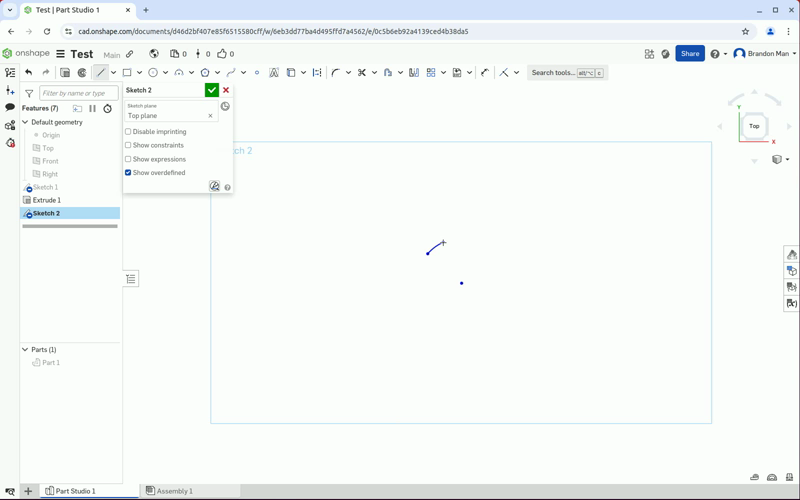
click(443, 242)
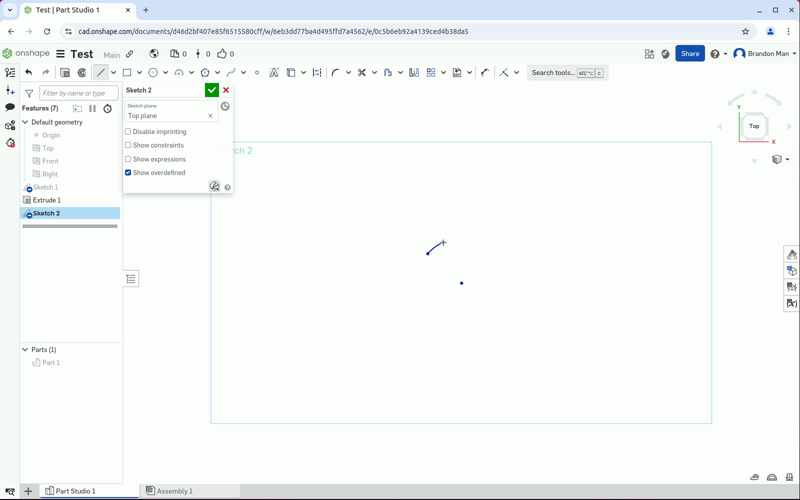
key_down(shift)
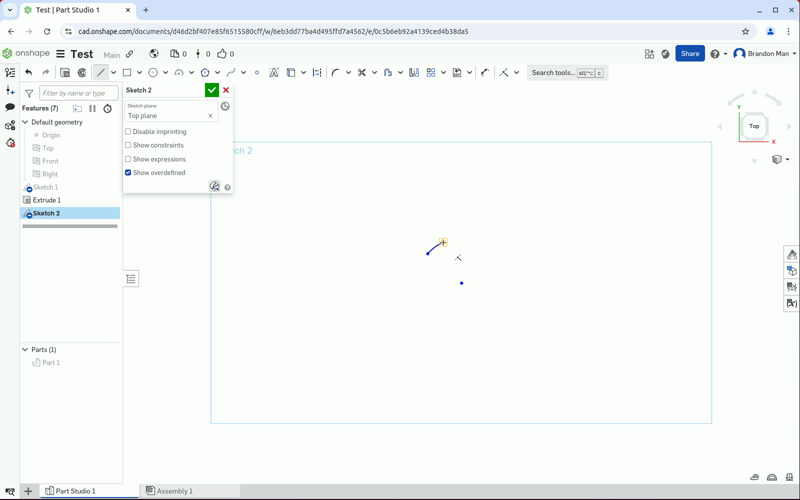
mouse_move(473, 242)
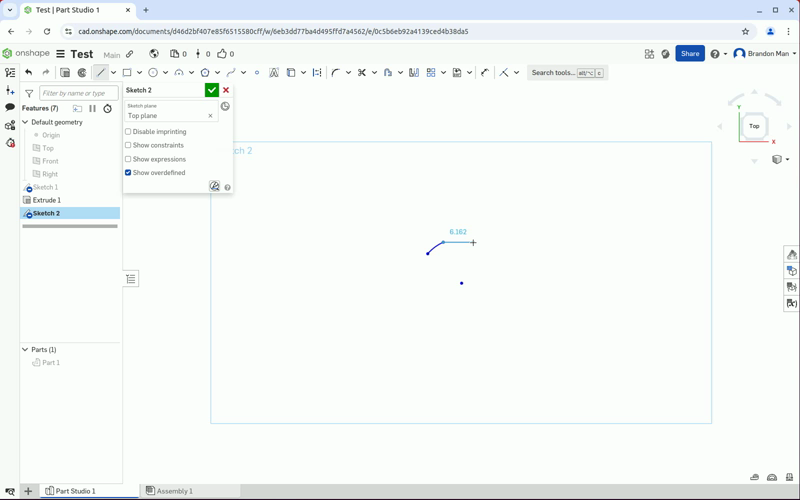
mouse_move(427, 228)
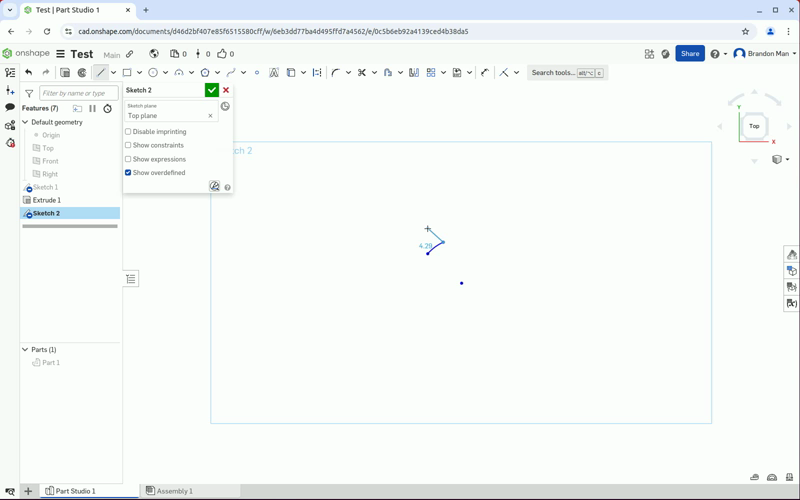
click(427, 228)
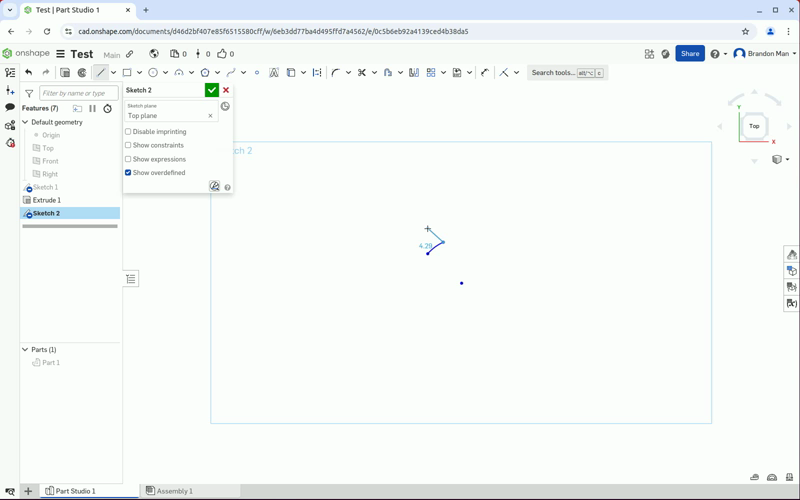
key_up(shift)
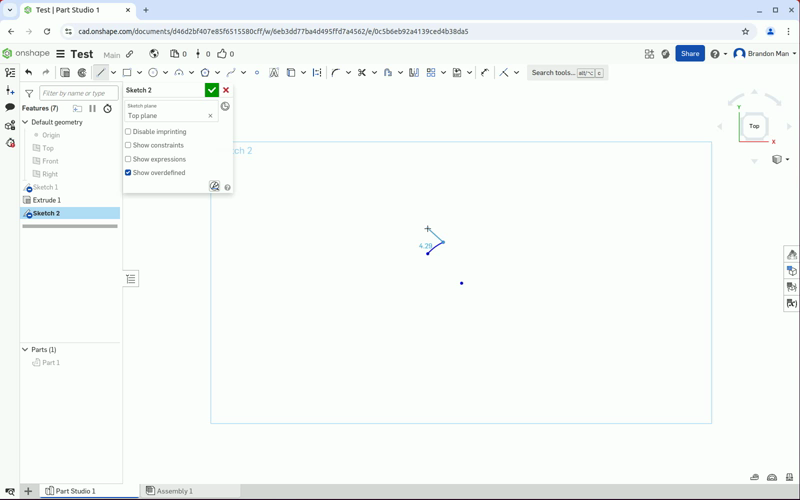
mouse_move(457, 228)
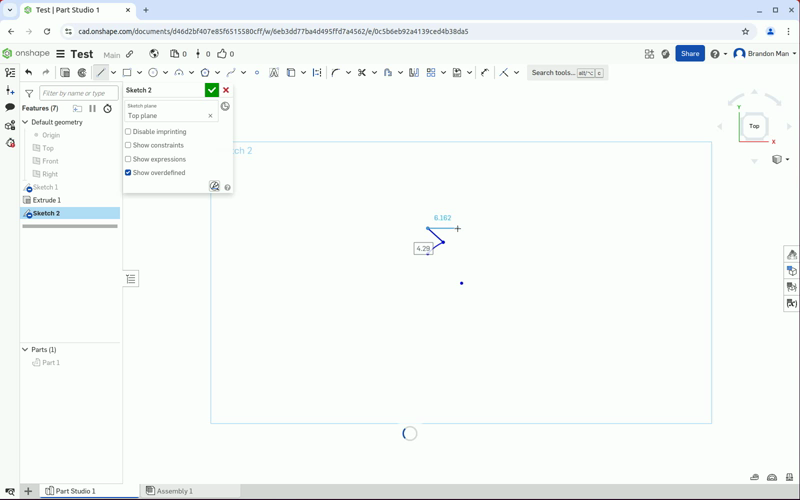
key_down(shift)
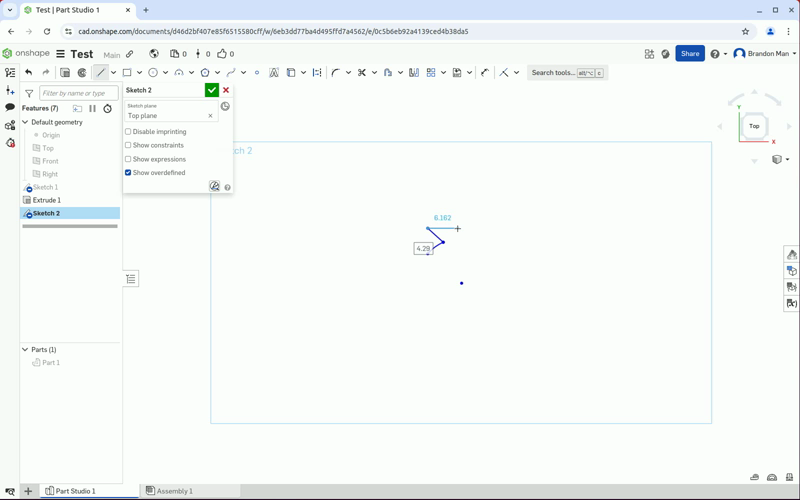
mouse_move(427, 253)
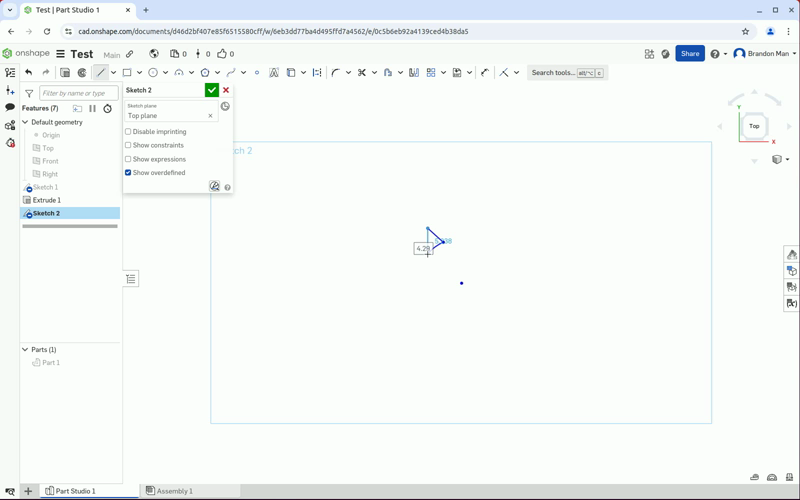
key_up(shift)
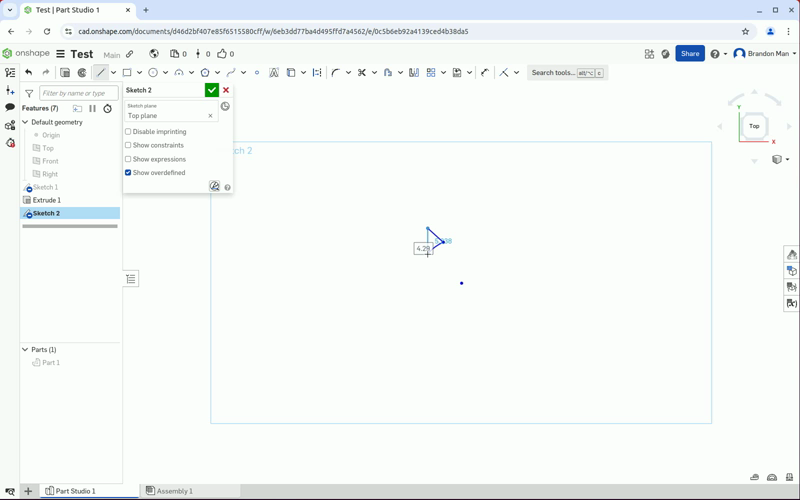
click(427, 253)
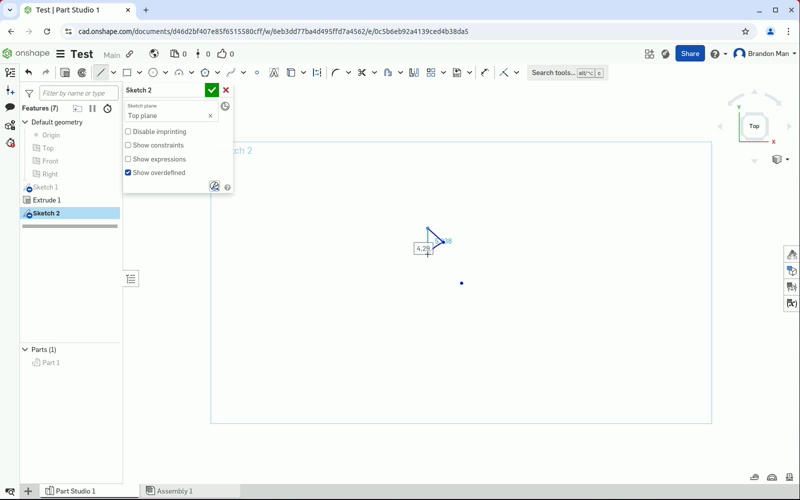
key(esc)
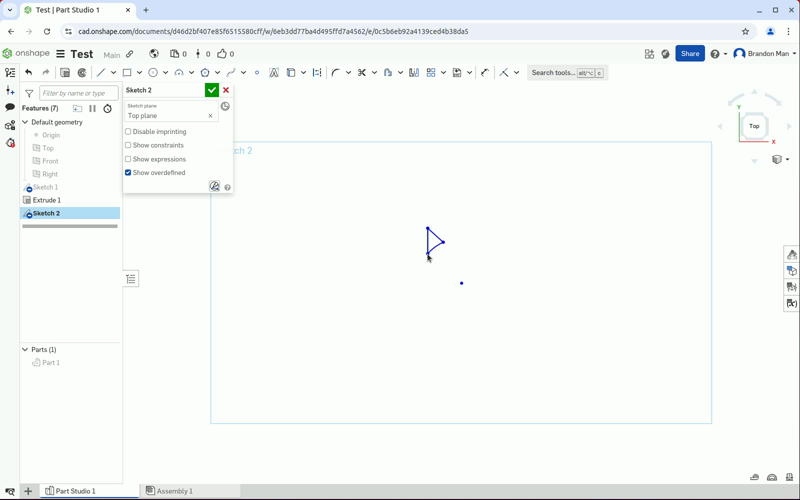
mouse_move(442, 242)
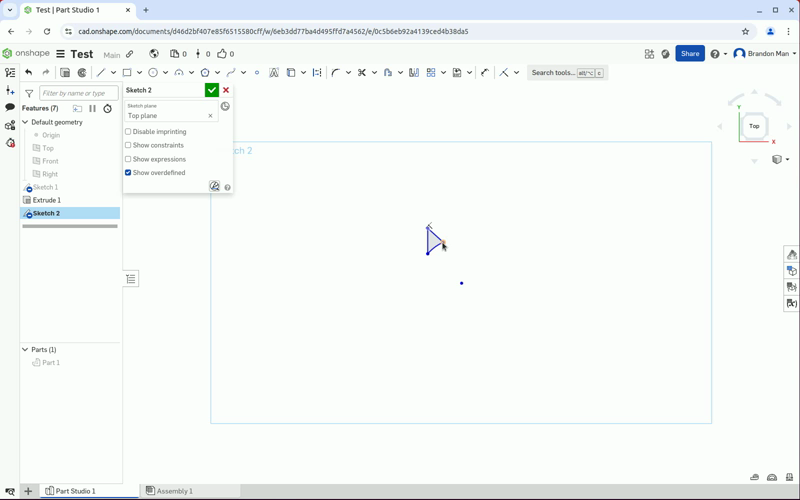
scroll(6)
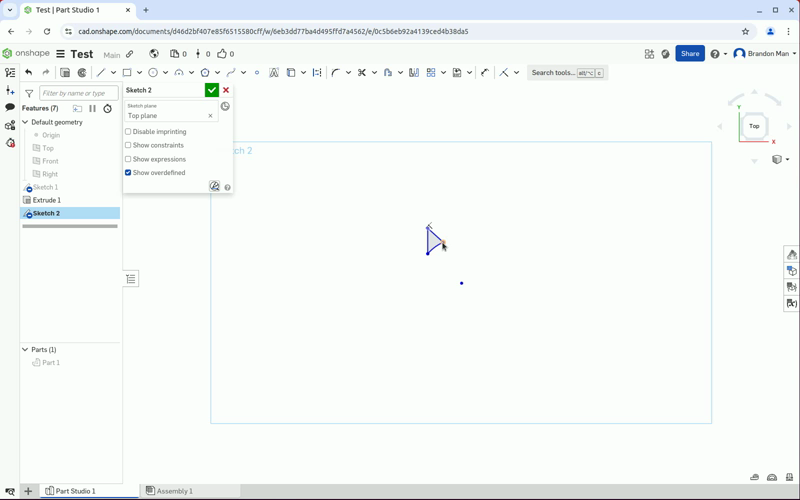
scroll(6)
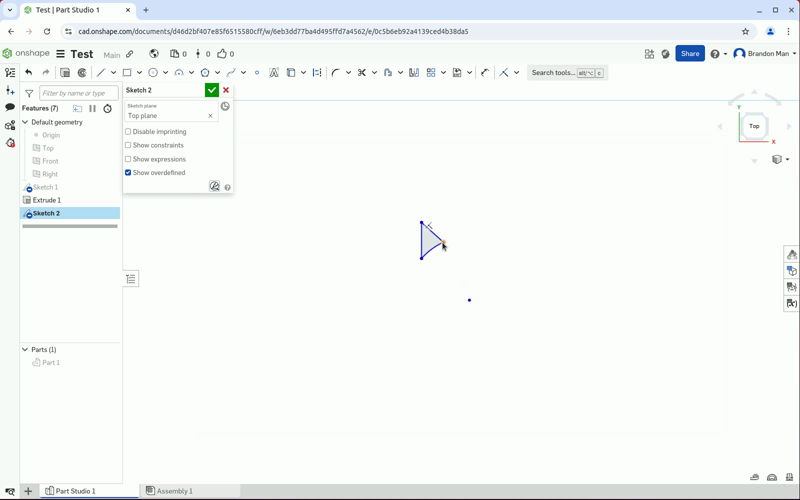
scroll(6)
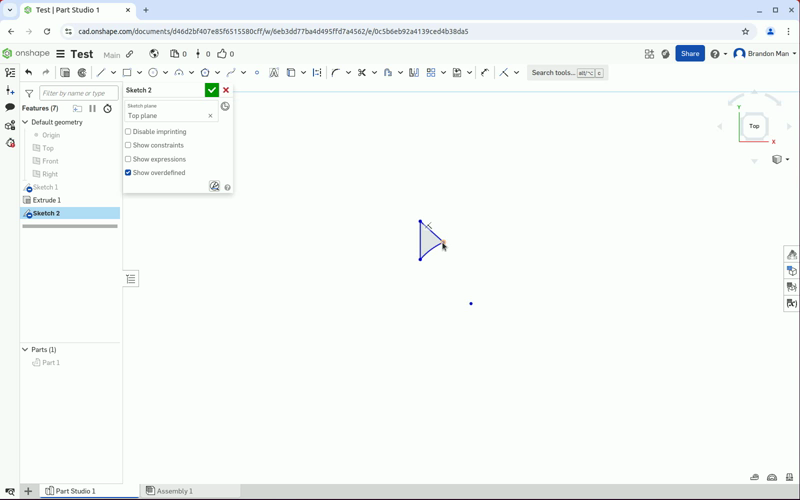
scroll(6)
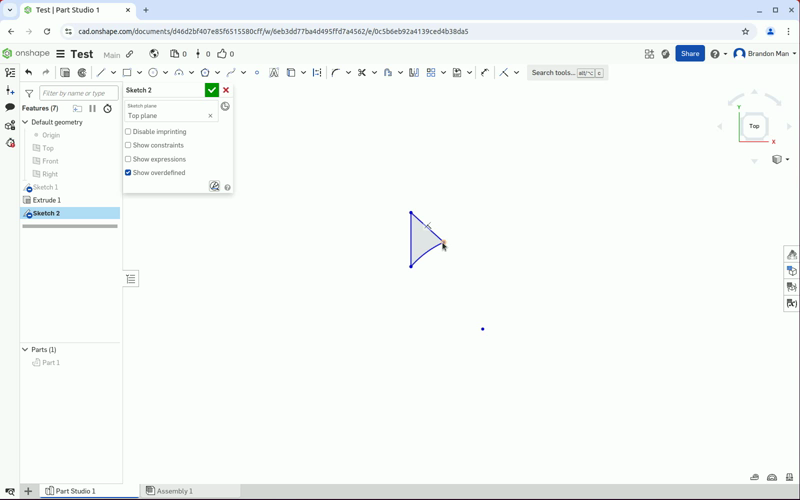
scroll(6)
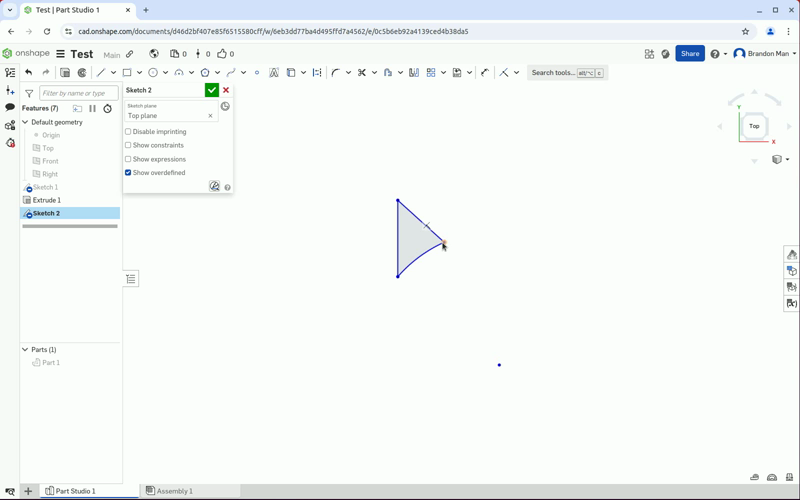
scroll(6)
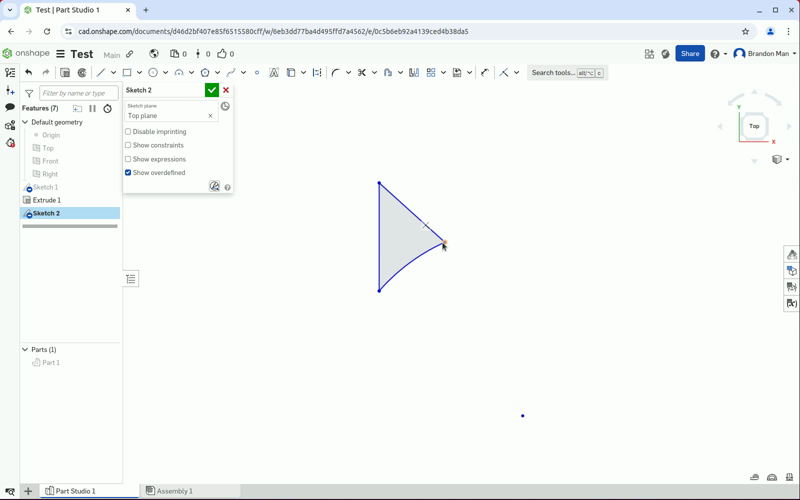
scroll(6)
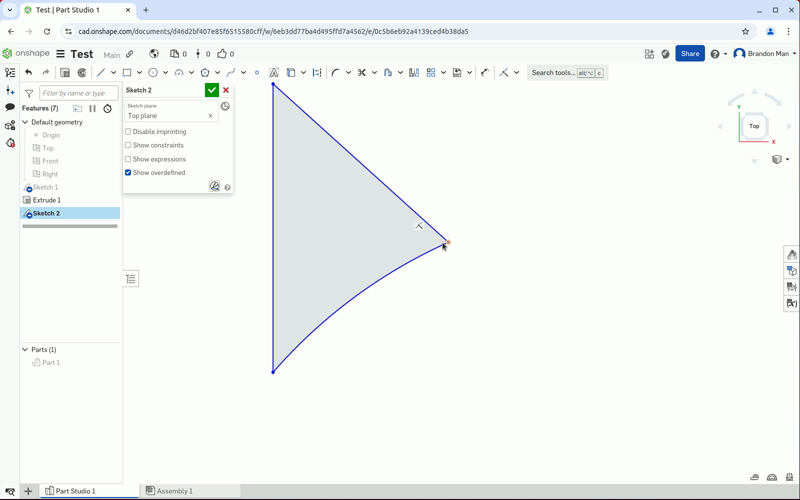
click(442, 242)
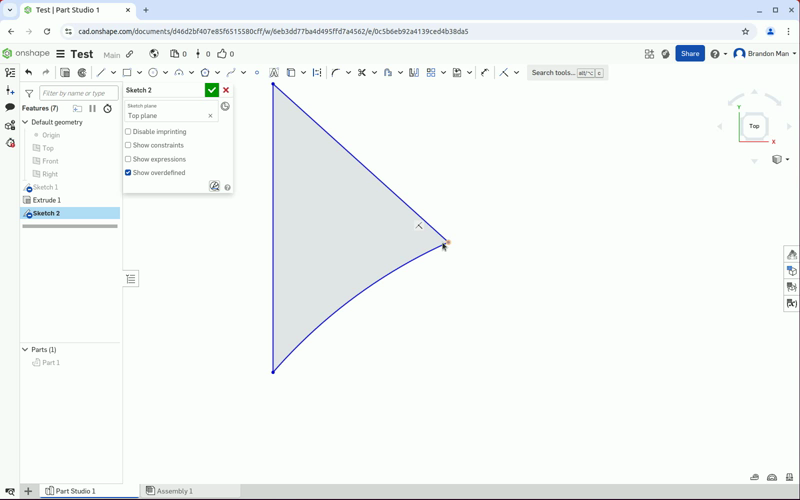
scroll(-6)
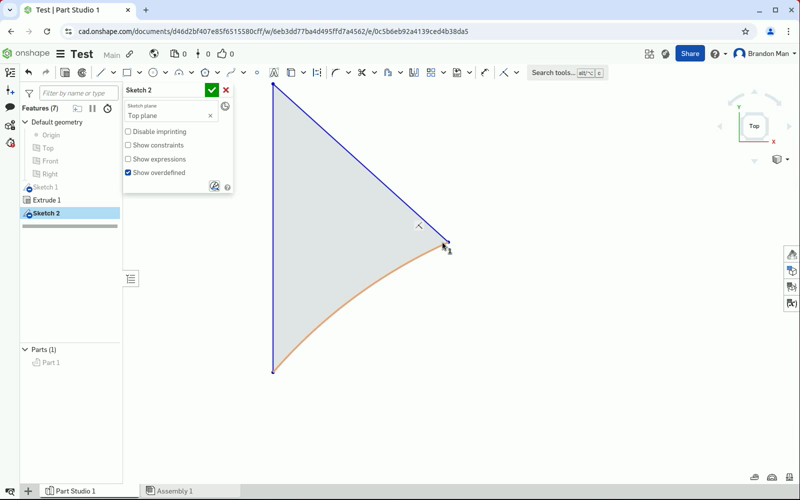
scroll(-6)
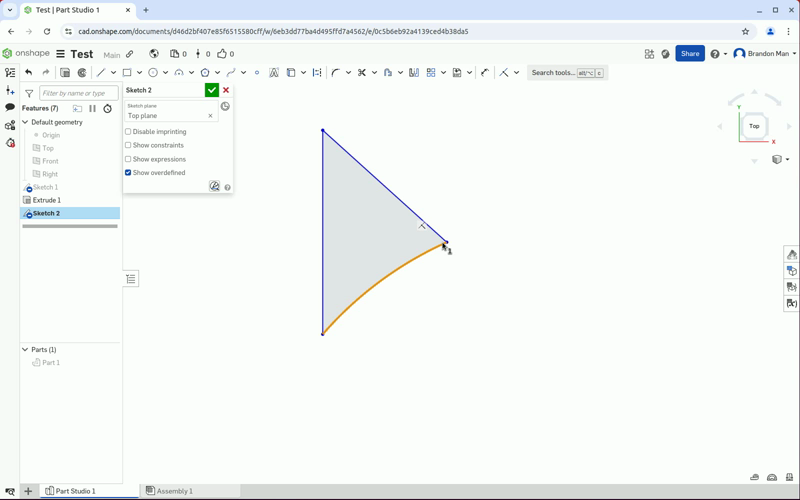
scroll(-6)
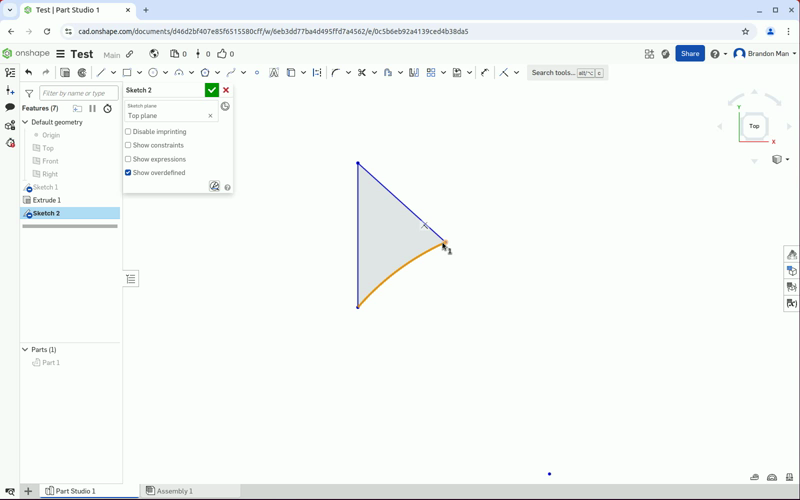
scroll(-6)
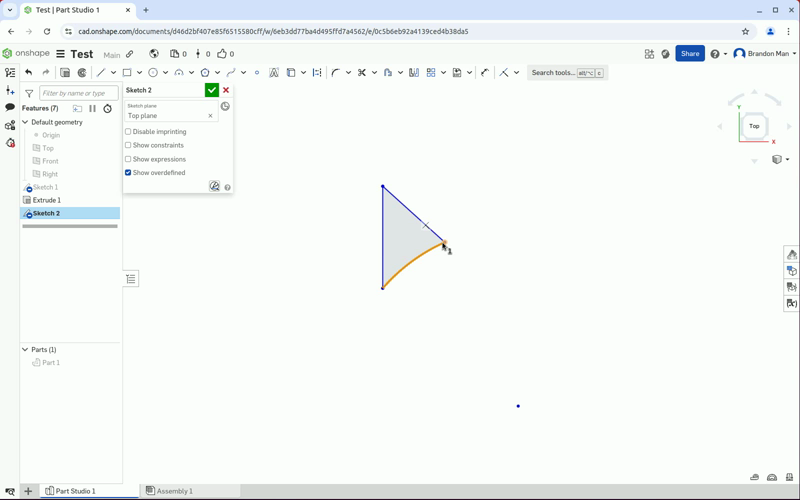
scroll(-6)
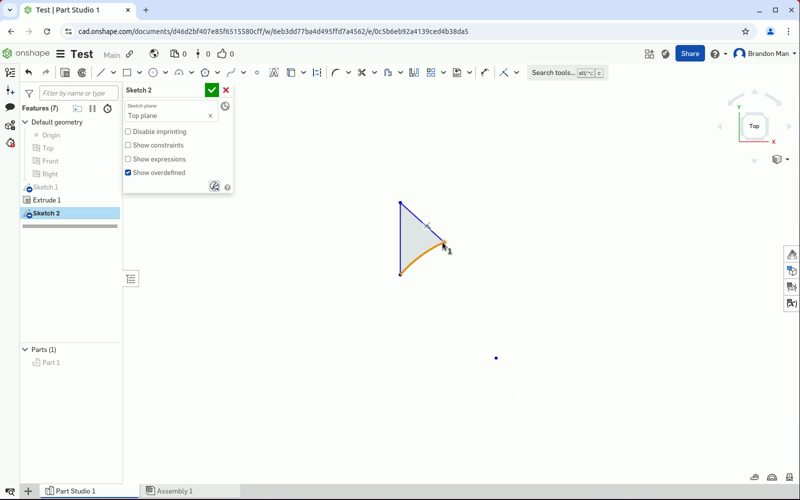
scroll(-6)
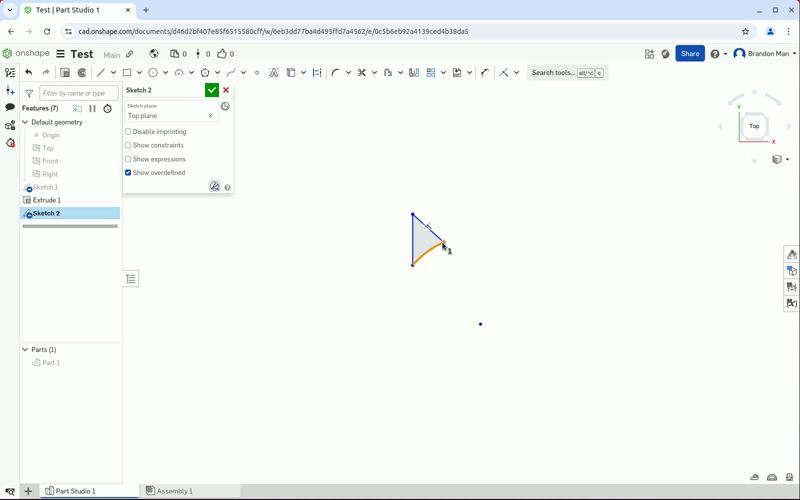
scroll(-6)
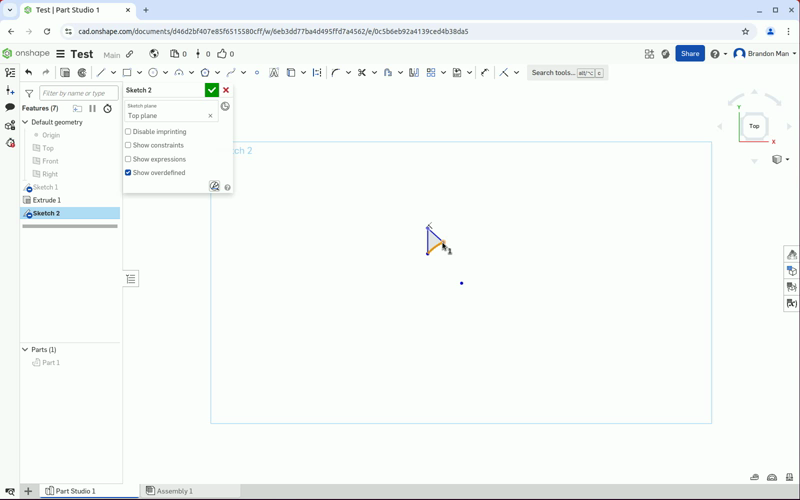
mouse_move(73, 352)
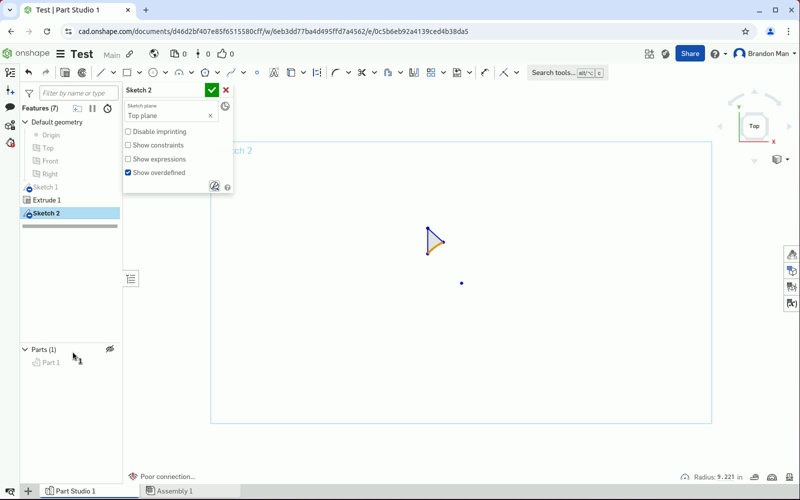
key(shift+y)
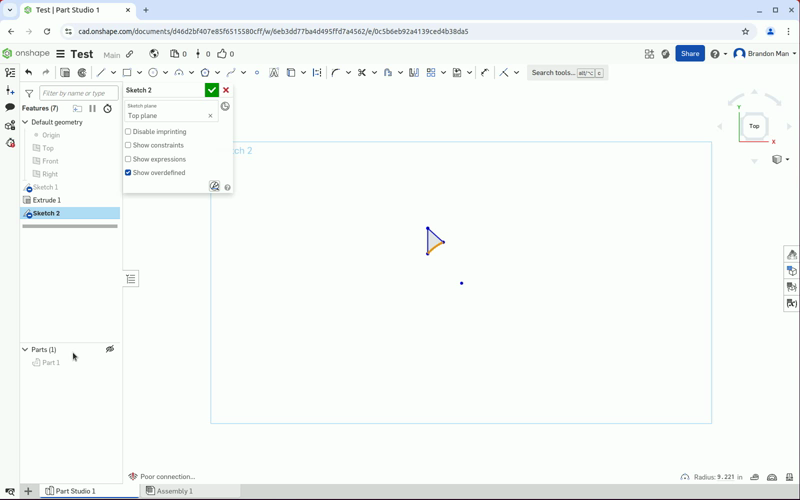
key(shift+e)
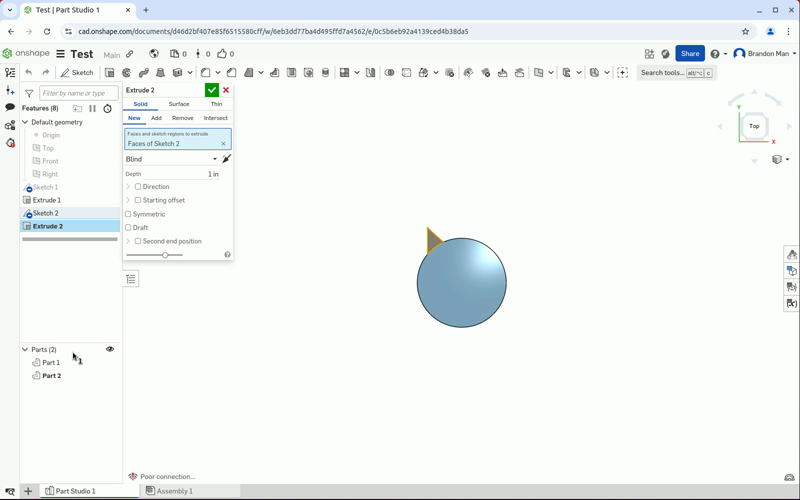
mouse_move(143, 106)
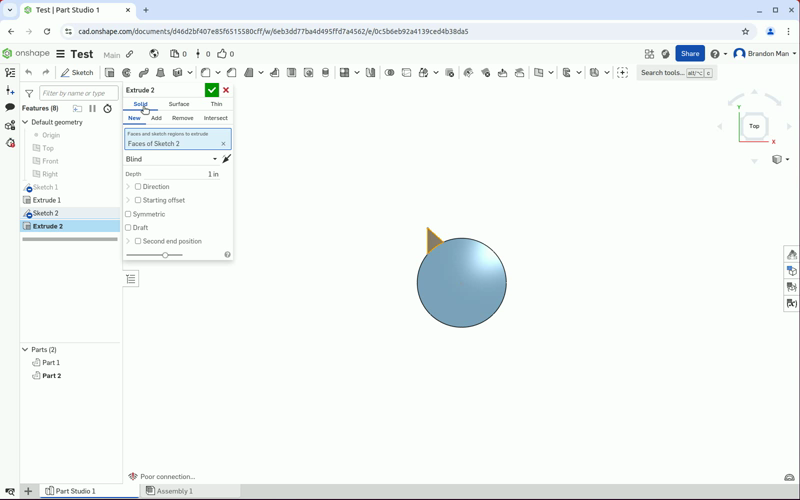
click(143, 106)
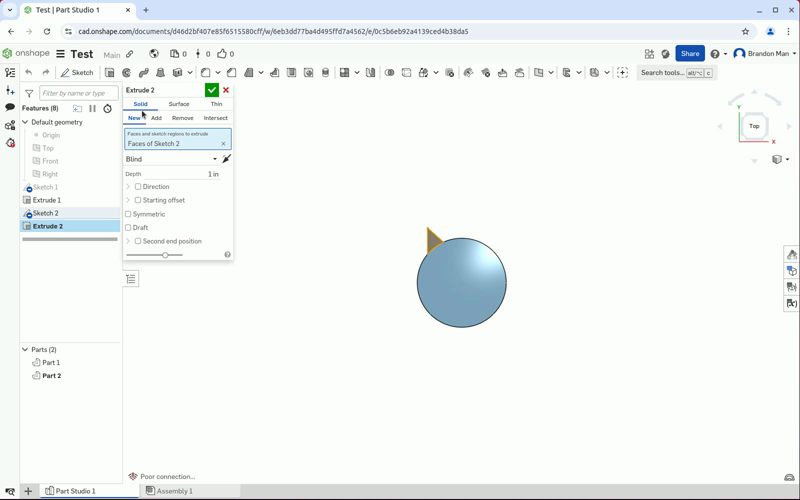
mouse_move(137, 120)
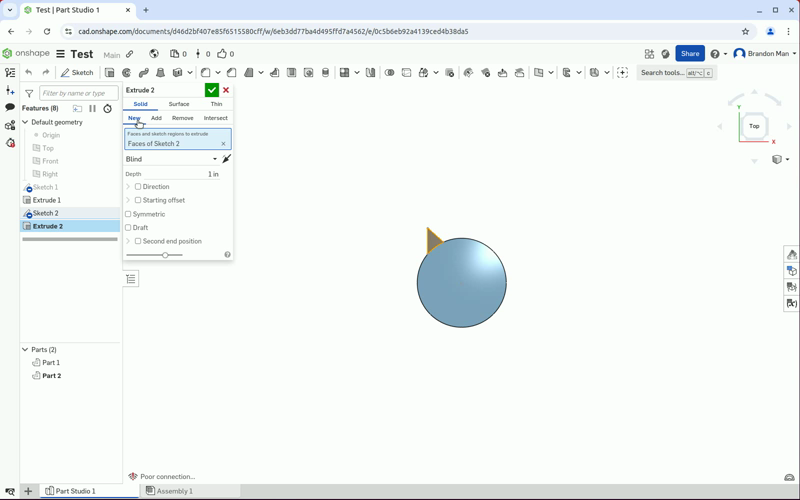
click(137, 120)
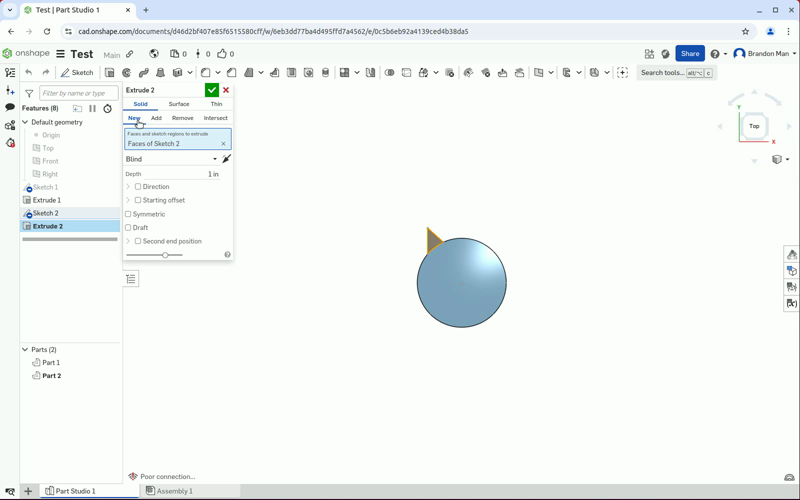
key(tab, 4)
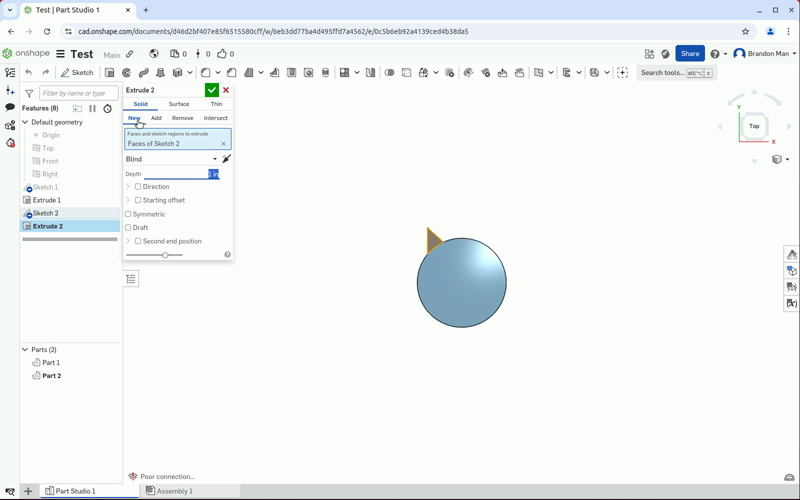
text(23.108)
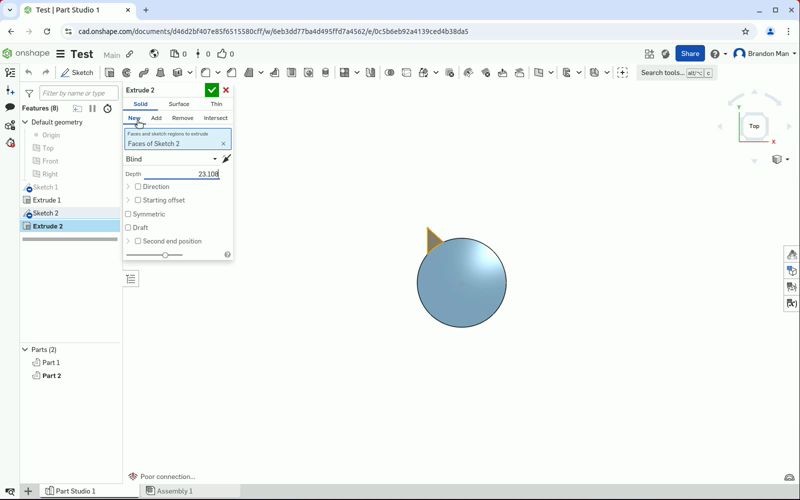
key(enter)
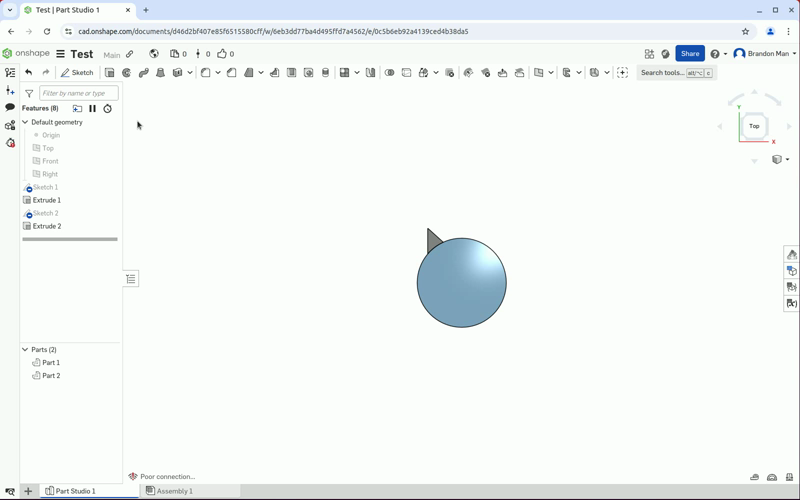
key(shift+h)
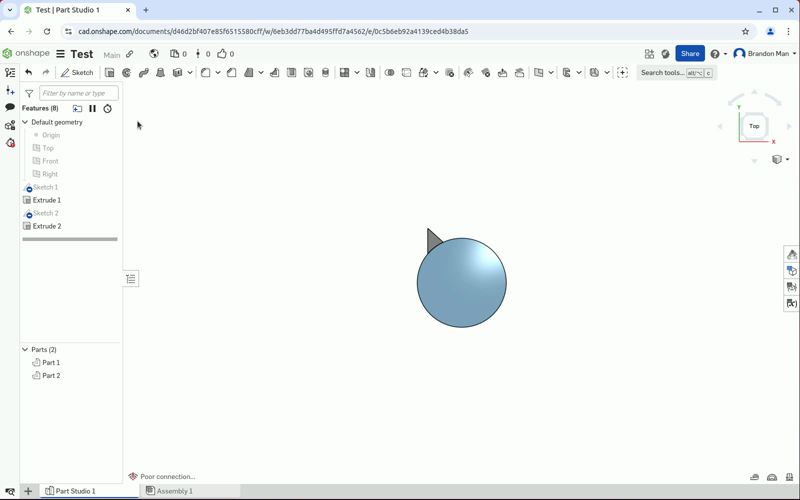
key(shift+h)
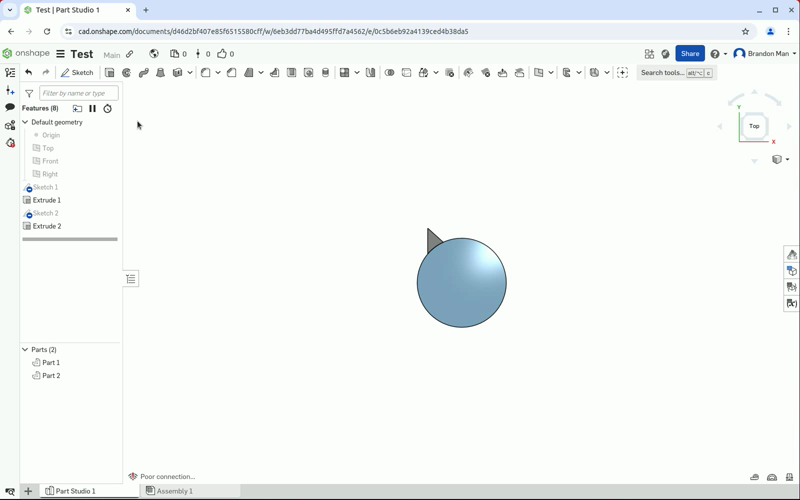
mouse_move(73, 189)
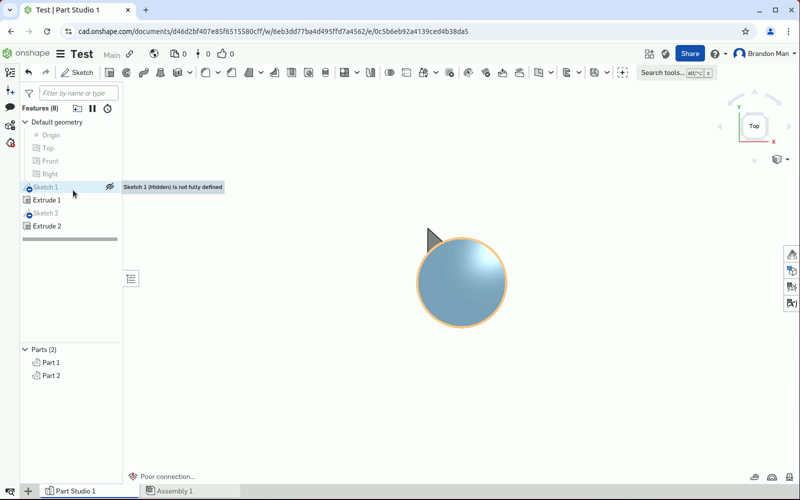
click(73, 189)
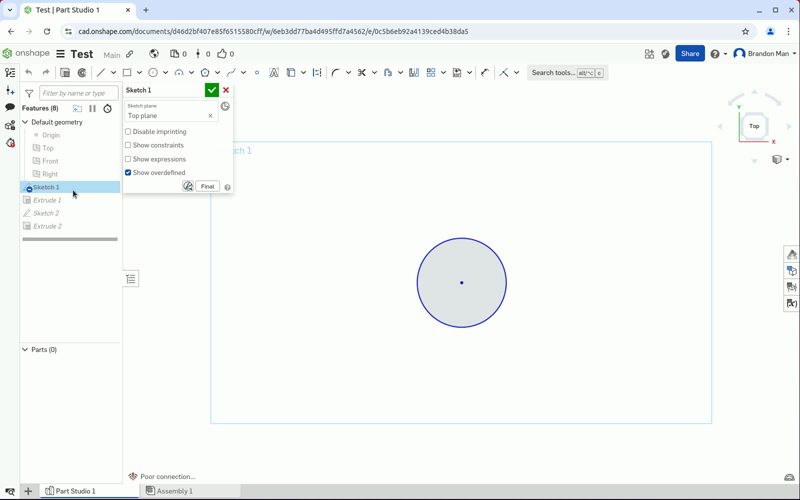
mouse_move(229, 92)
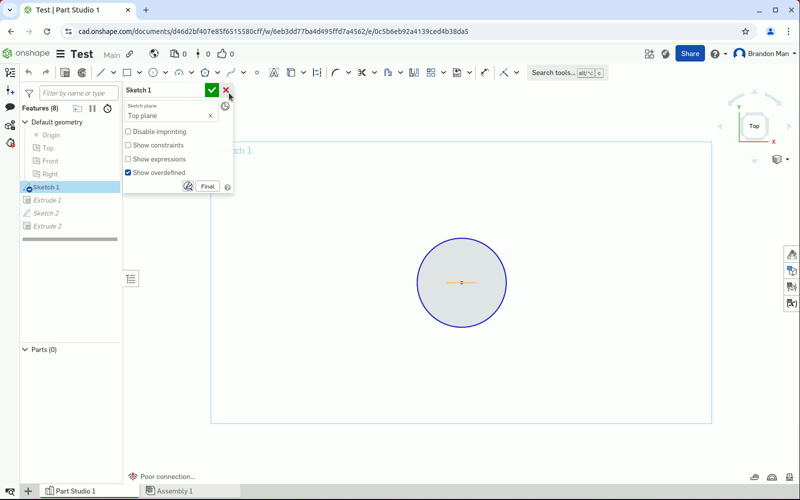
click(229, 92)
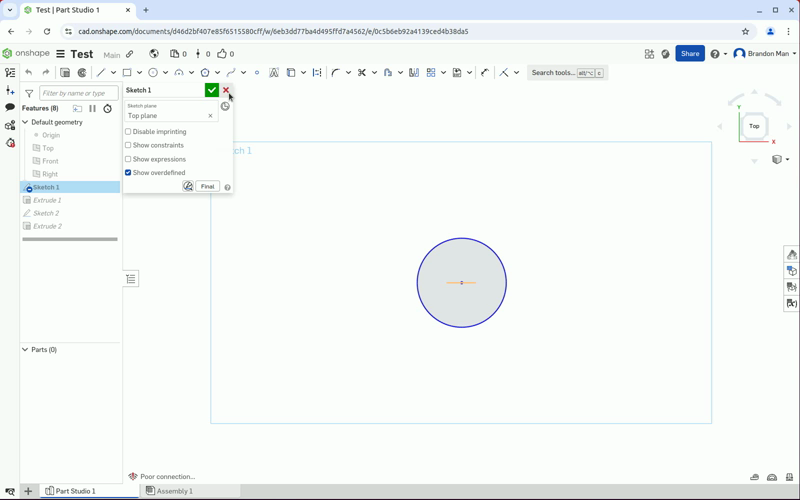
key(shift+s)
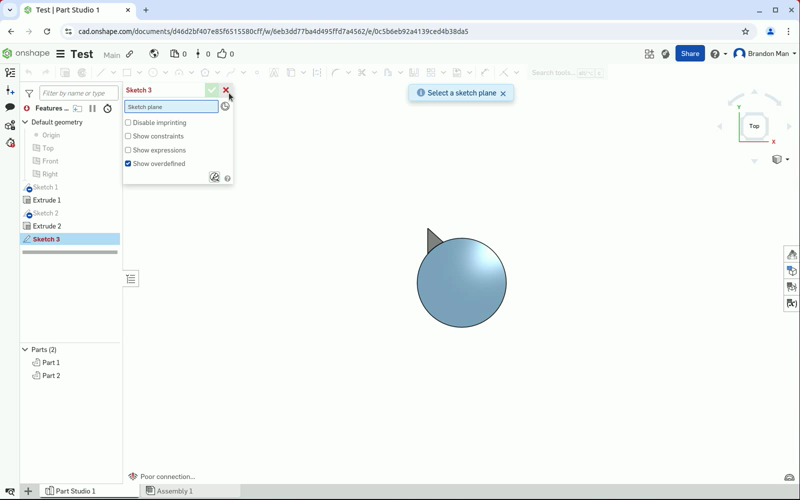
mouse_move(73, 150)
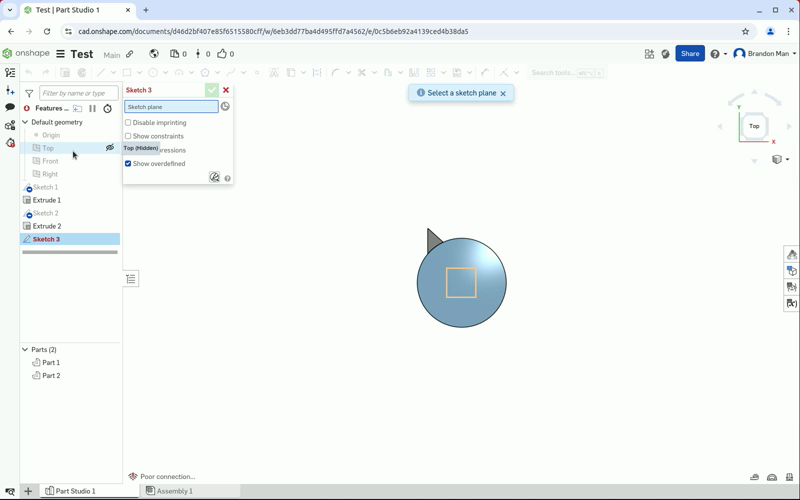
click(73, 150)
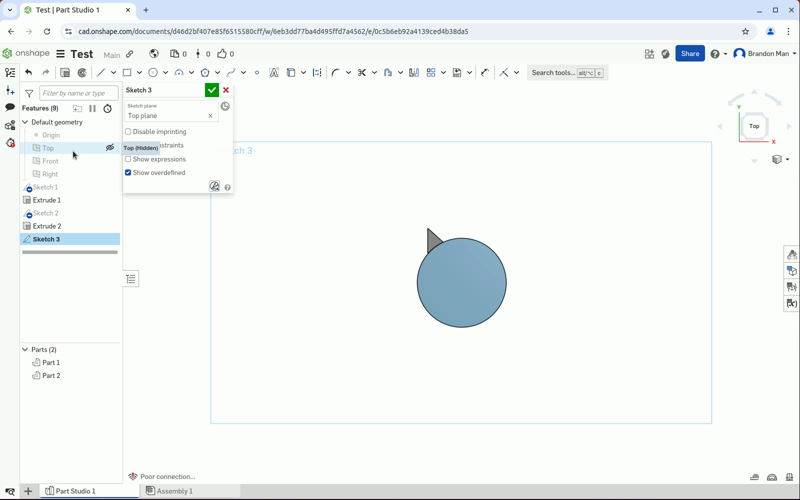
mouse_move(73, 352)
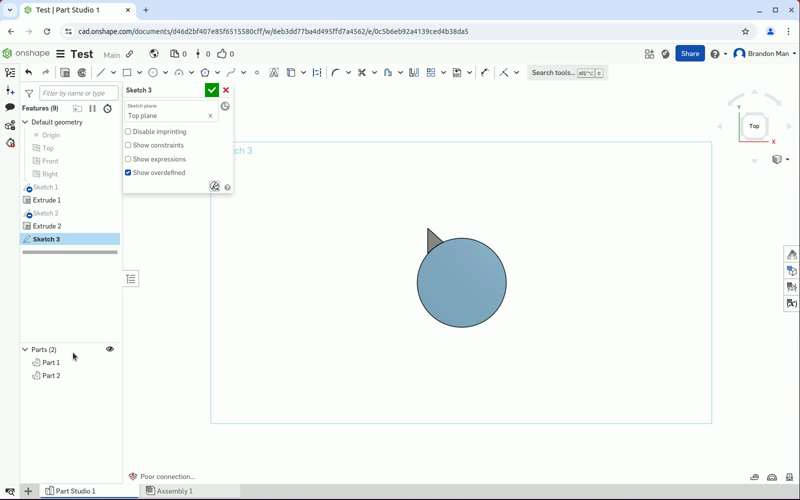
key(y)
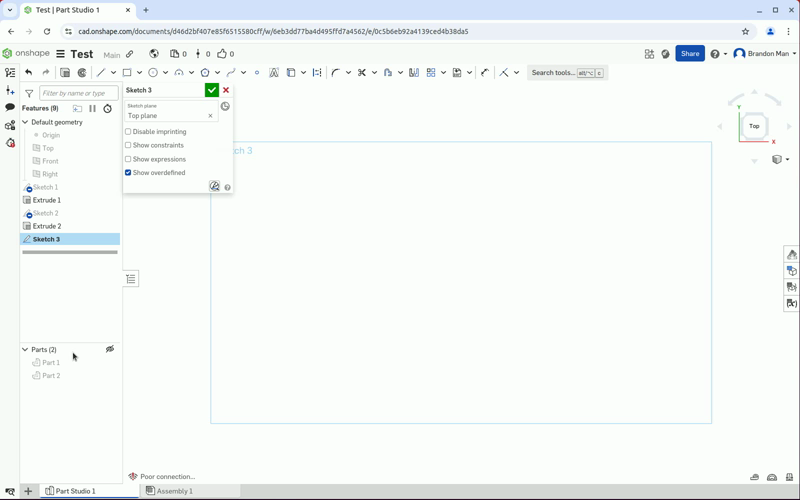
key(a)
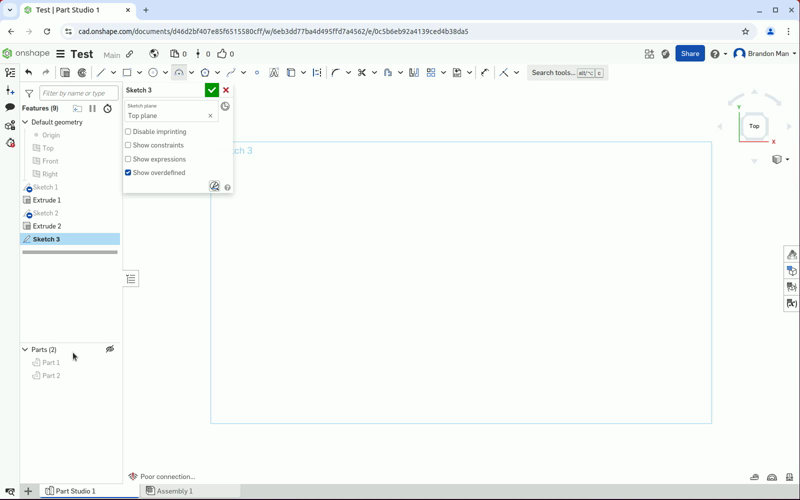
key_down(shift)
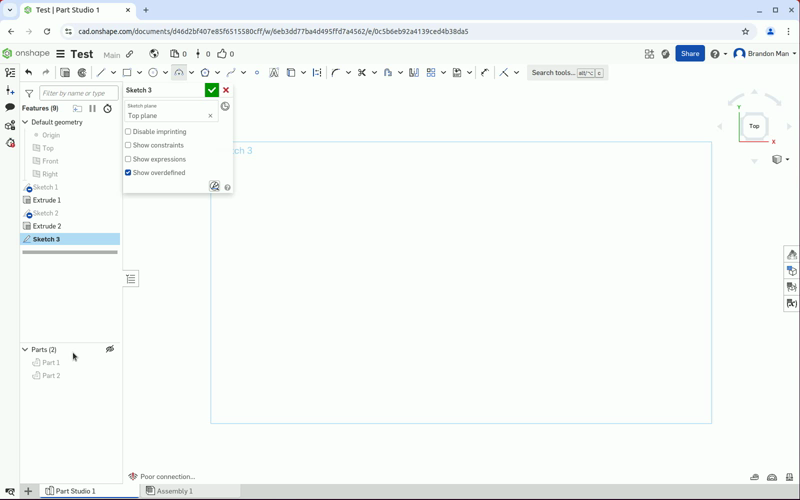
mouse_move(478, 243)
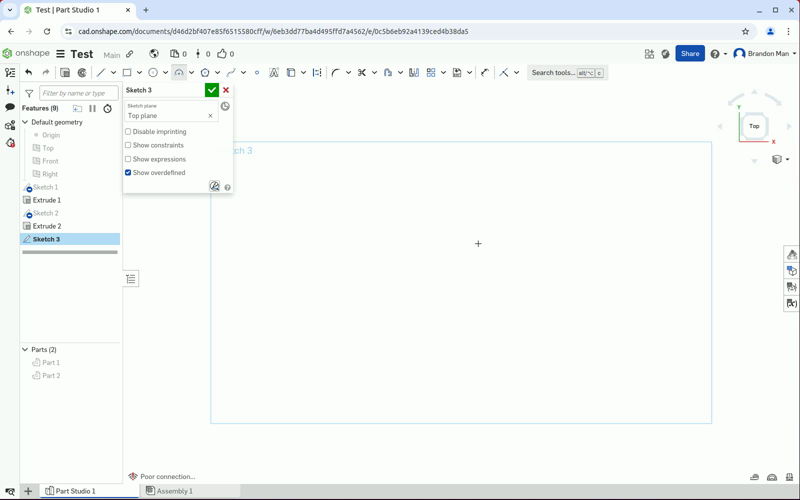
click(478, 243)
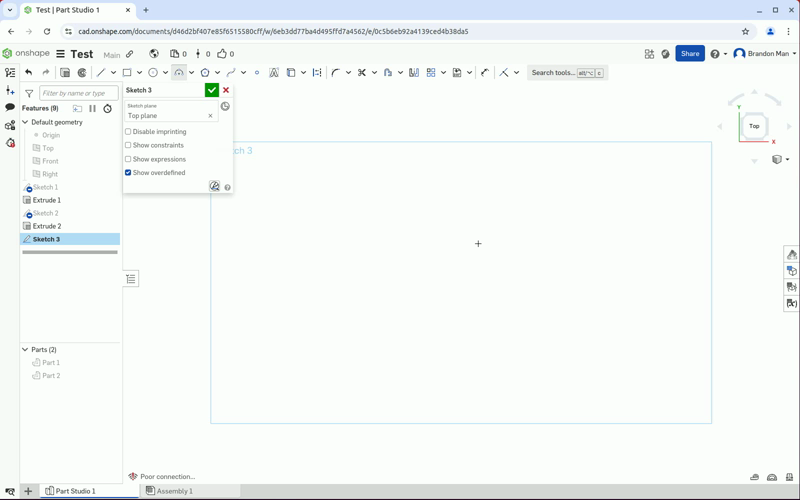
key_up(shift)
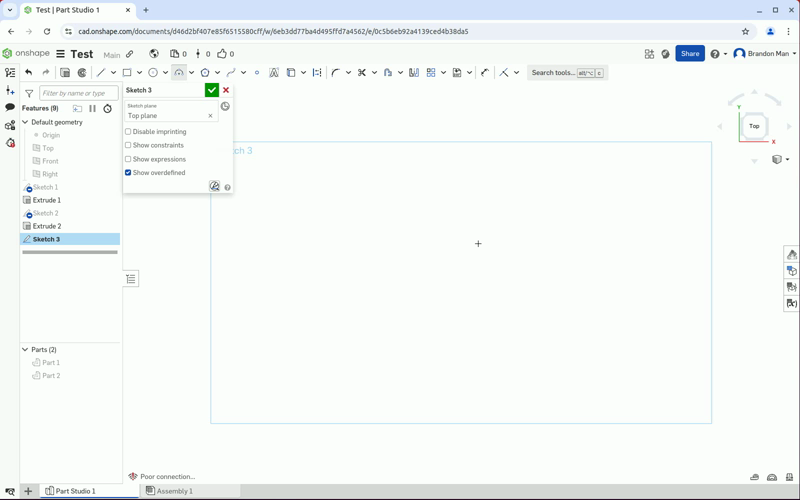
key_down(shift)
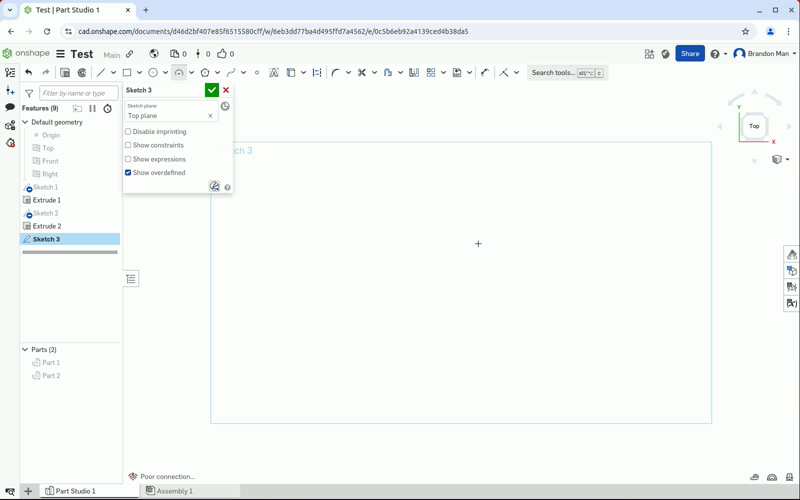
mouse_move(493, 253)
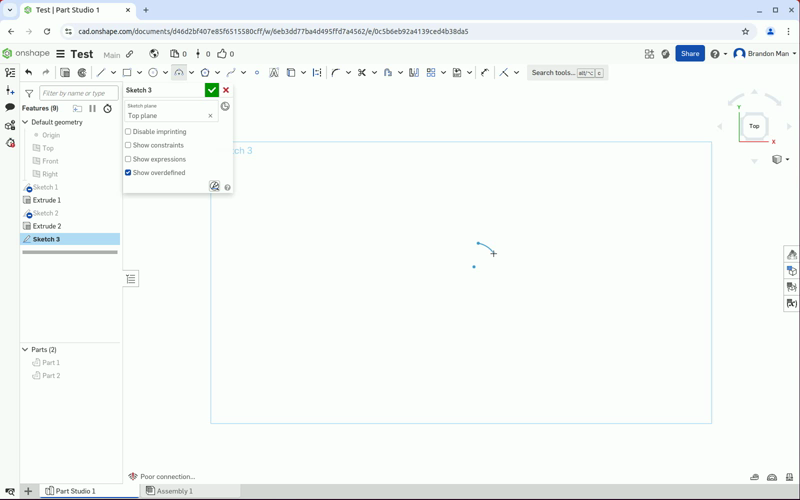
click(493, 253)
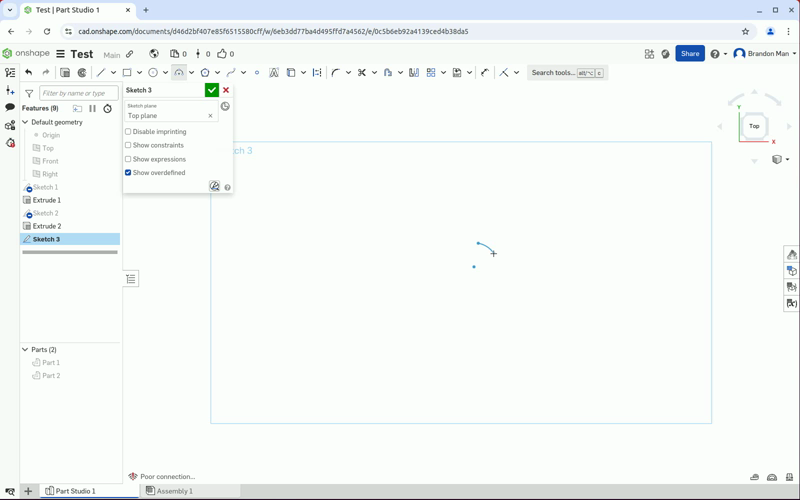
mouse_move(486, 247)
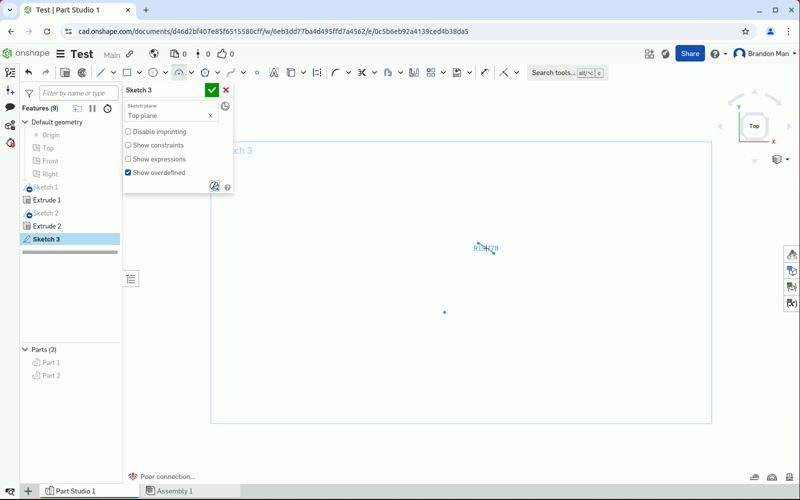
click(486, 247)
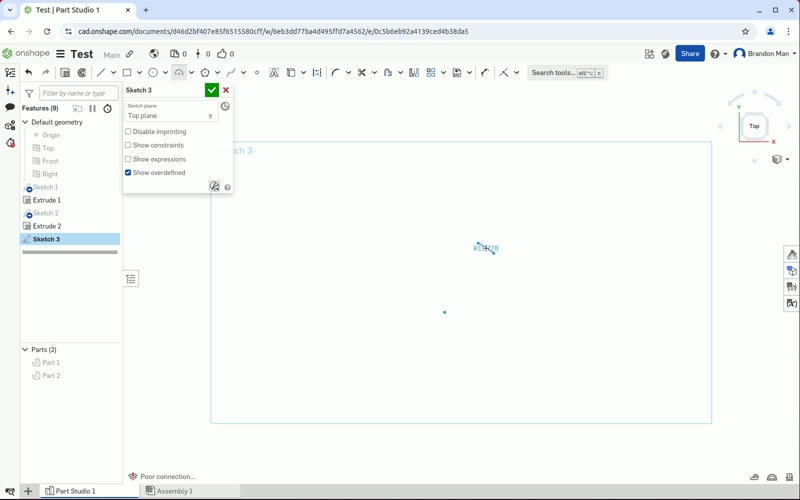
key_up(shift)
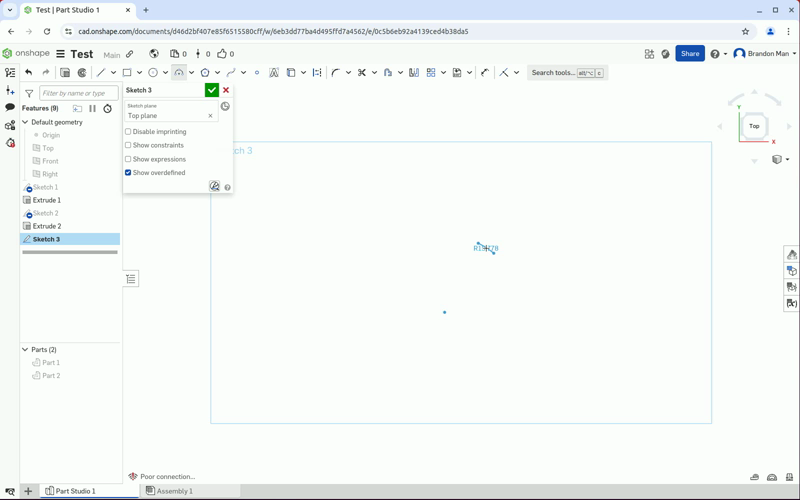
key(esc)
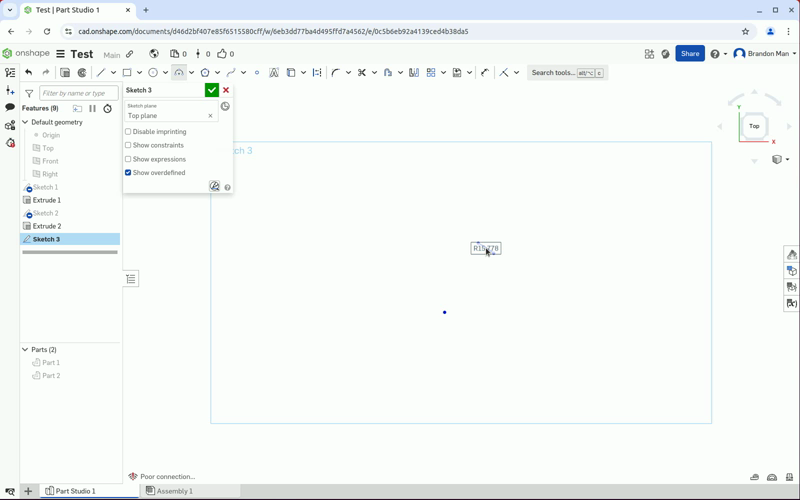
key(l)
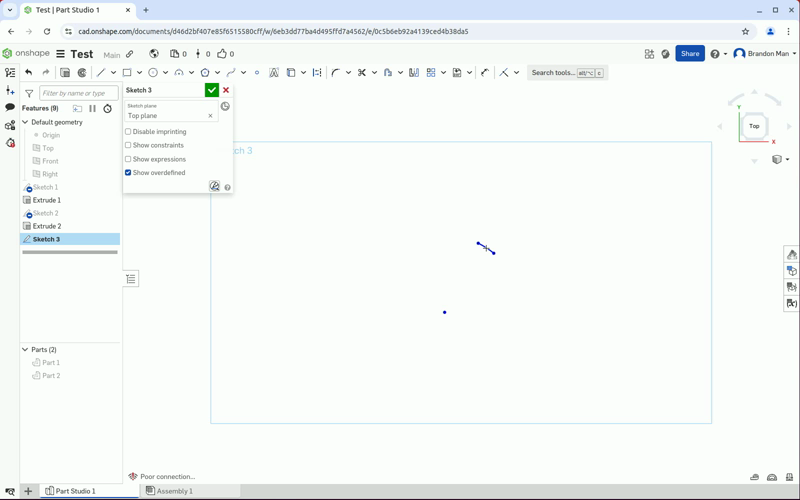
mouse_move(493, 253)
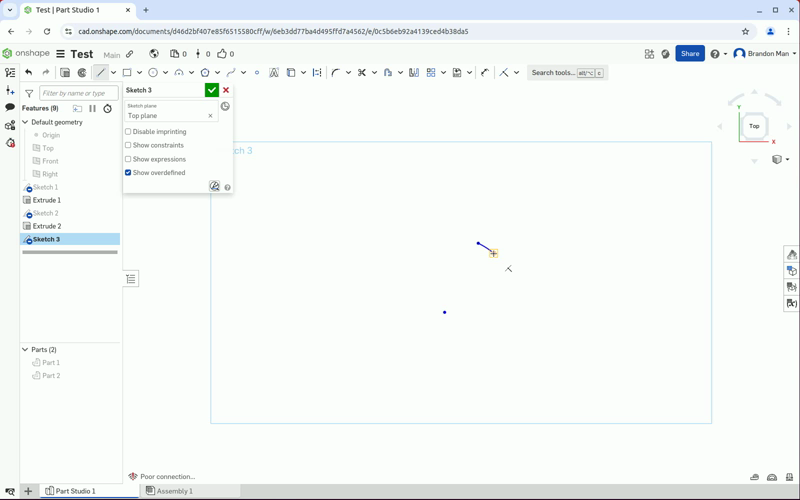
click(493, 253)
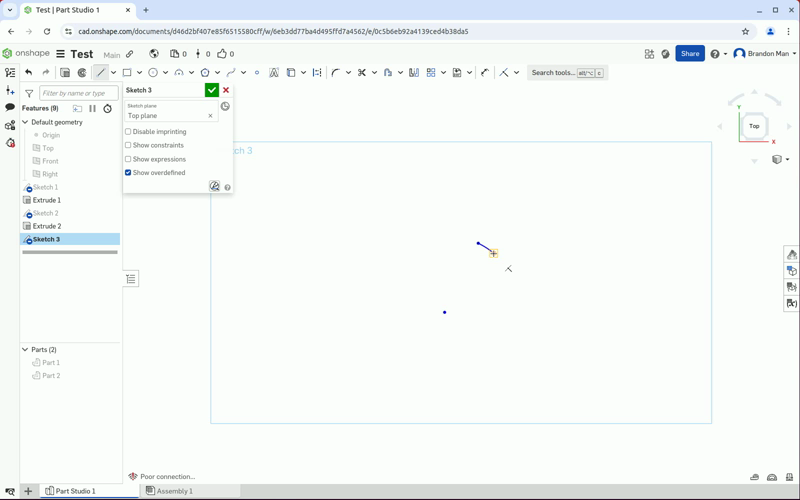
key_down(shift)
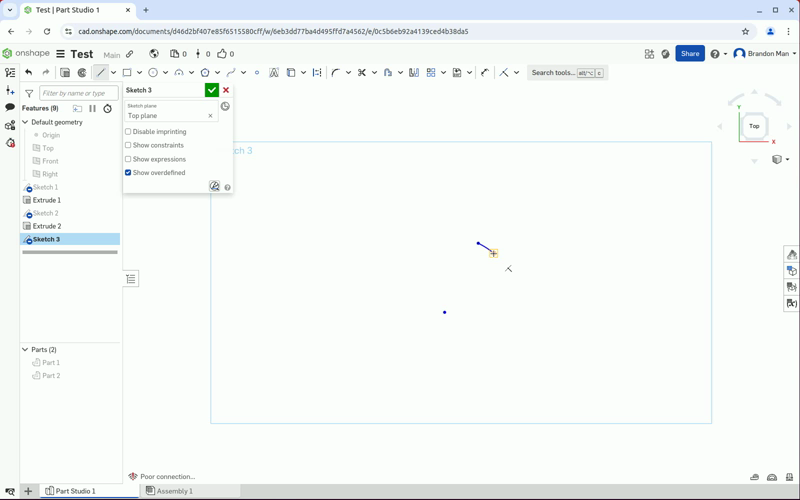
mouse_move(523, 253)
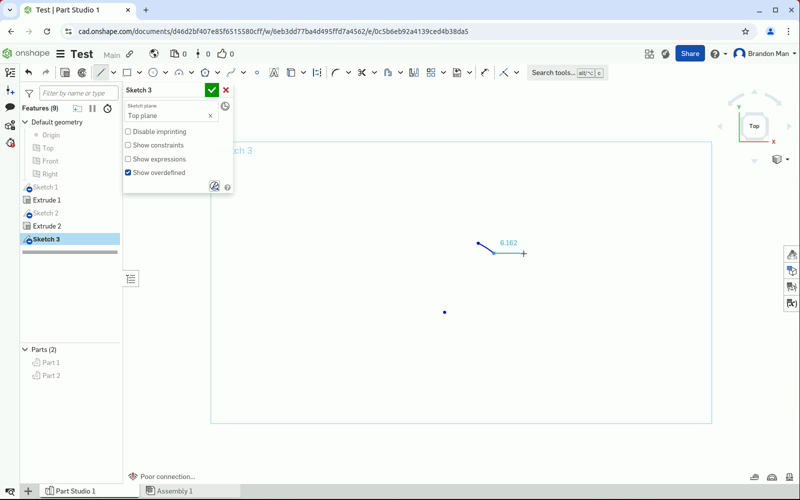
mouse_move(489, 225)
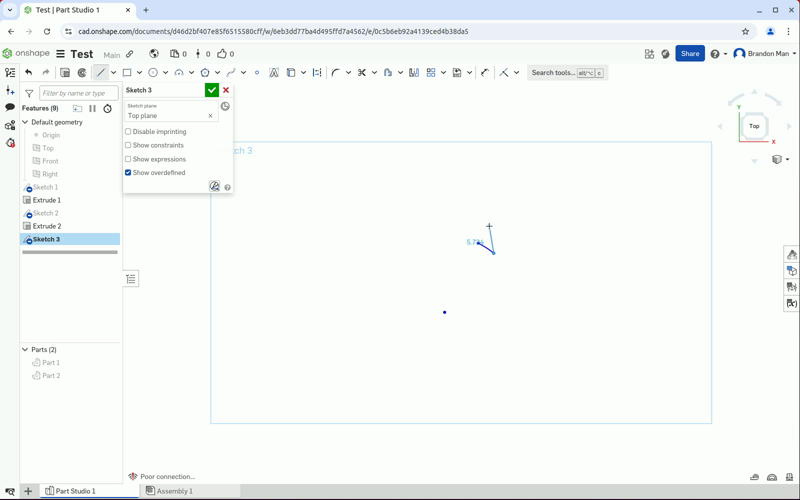
click(489, 225)
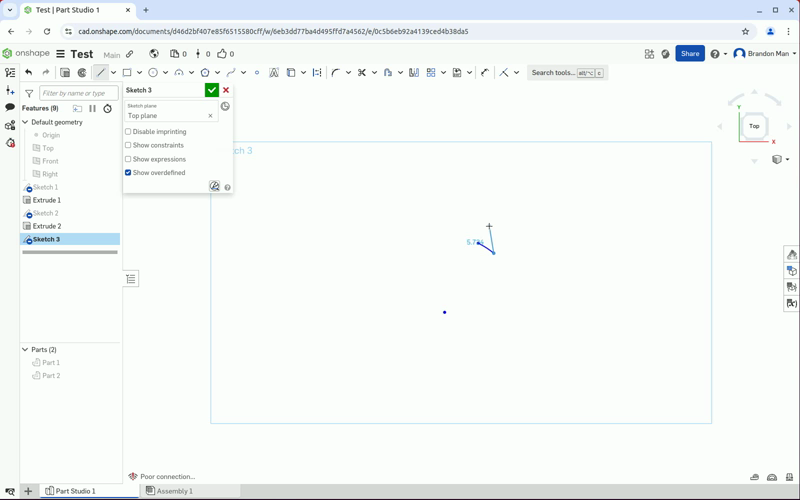
key_up(shift)
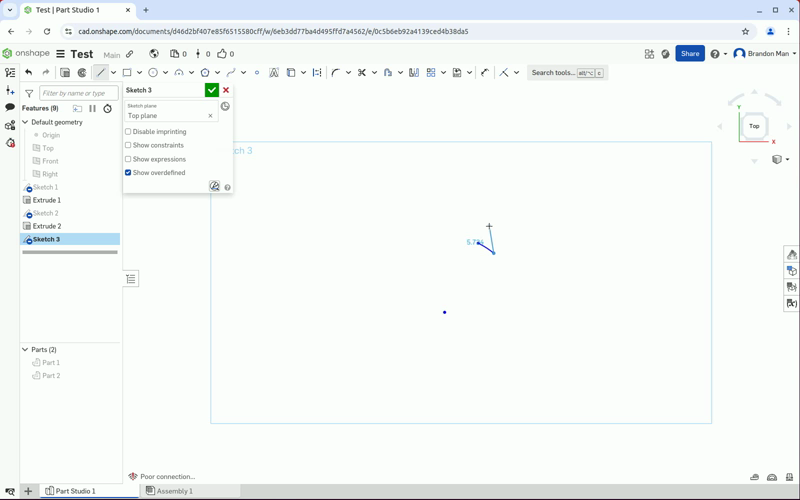
mouse_move(519, 225)
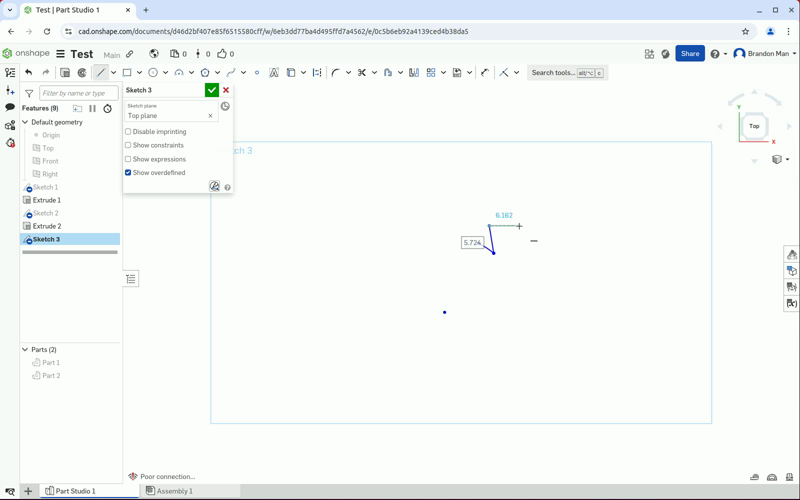
key_down(shift)
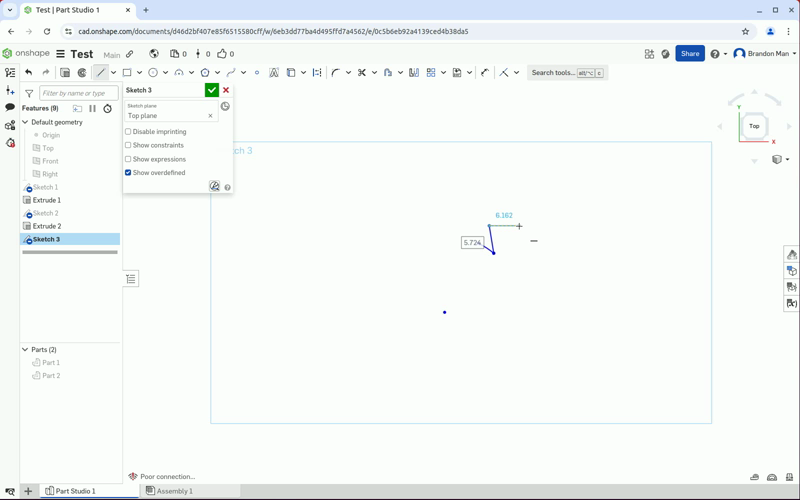
mouse_move(478, 243)
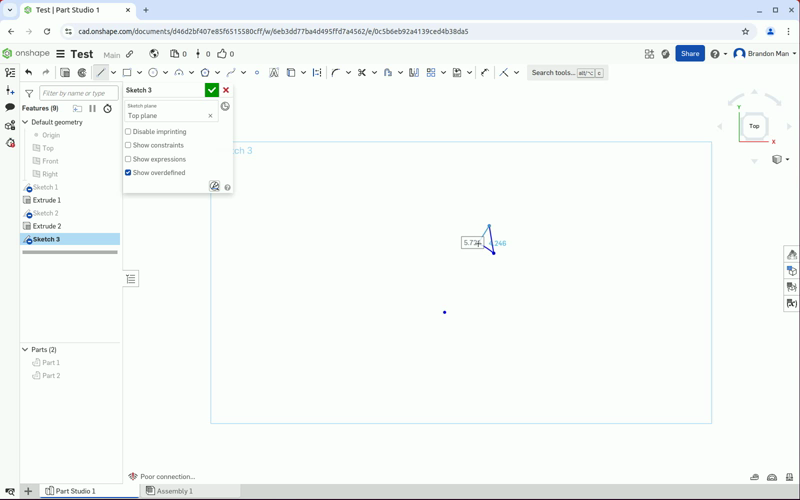
key_up(shift)
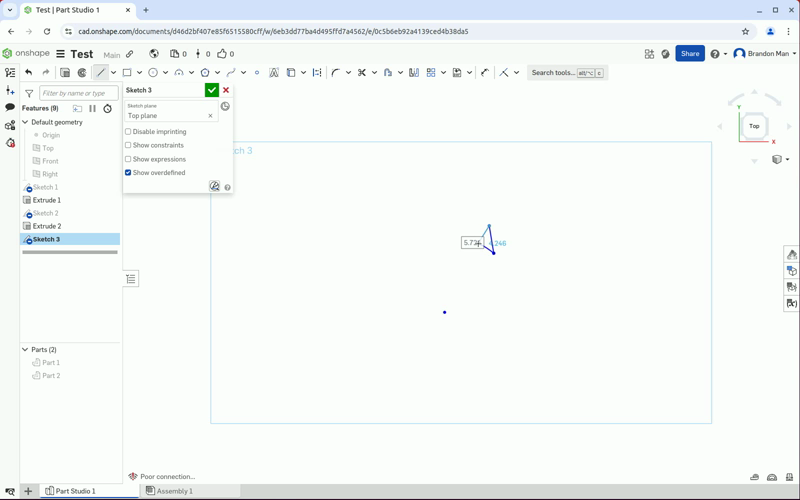
click(478, 243)
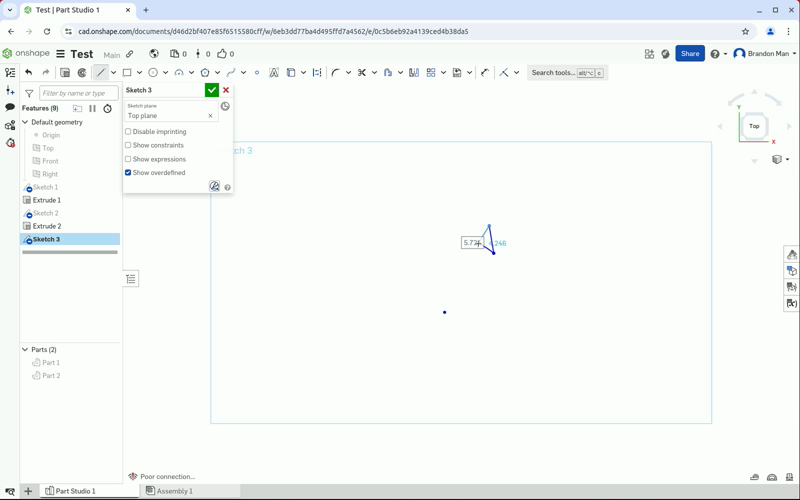
key(esc)
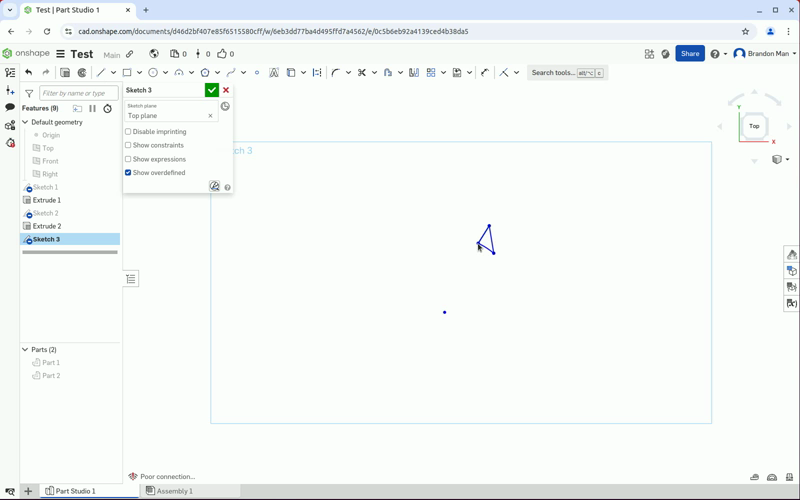
mouse_move(481, 242)
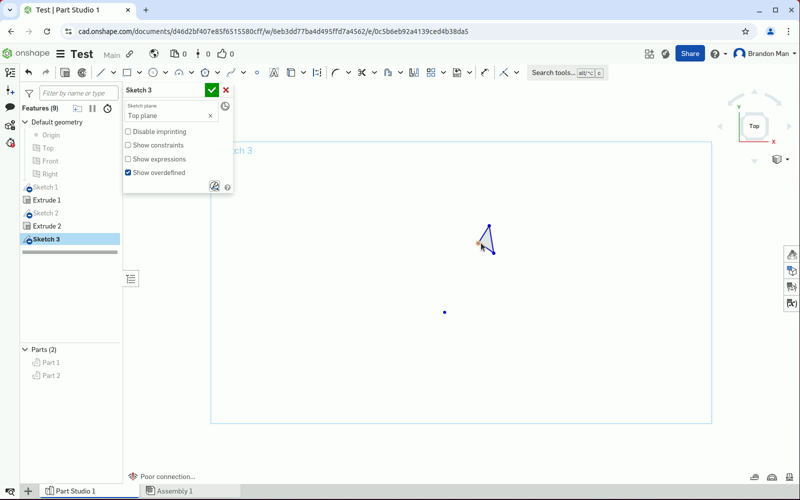
scroll(6)
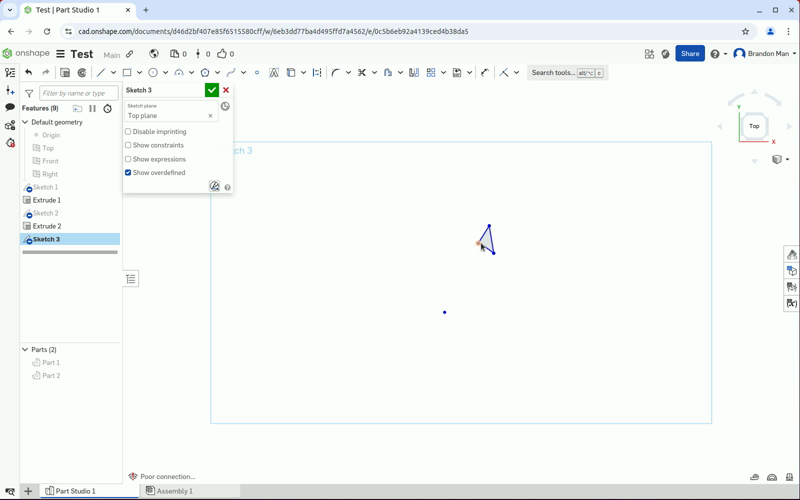
scroll(6)
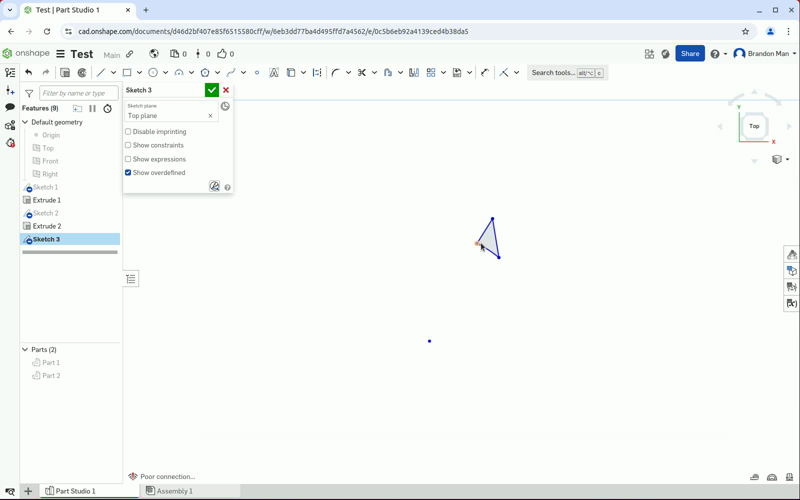
scroll(6)
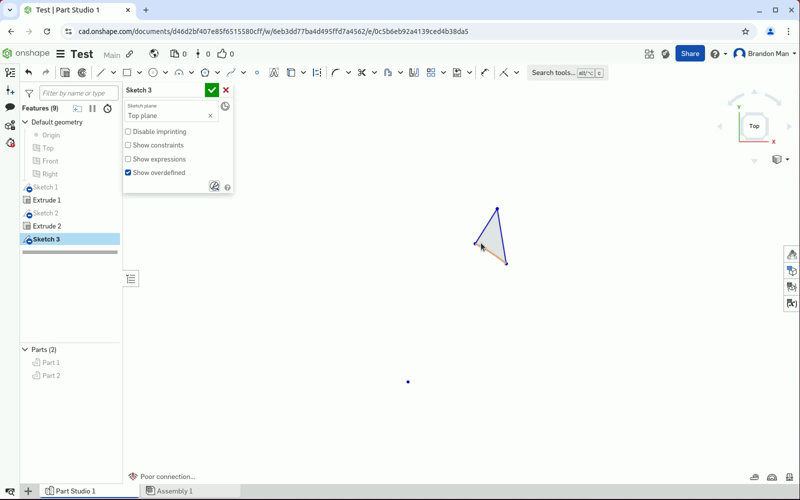
scroll(6)
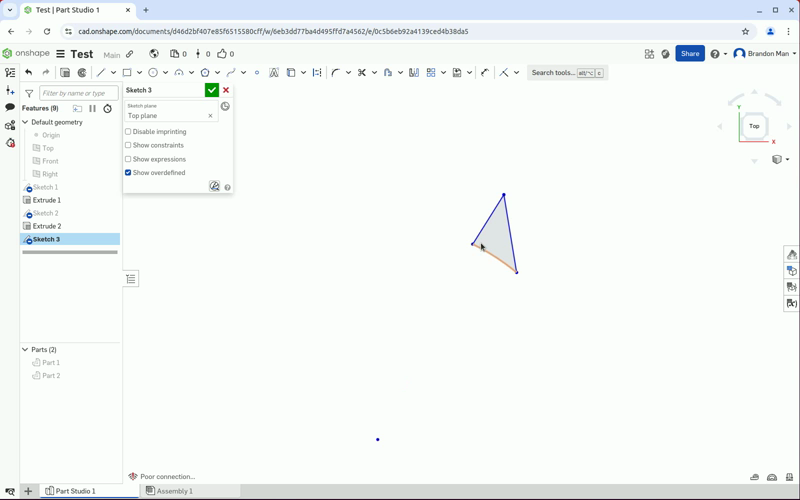
scroll(6)
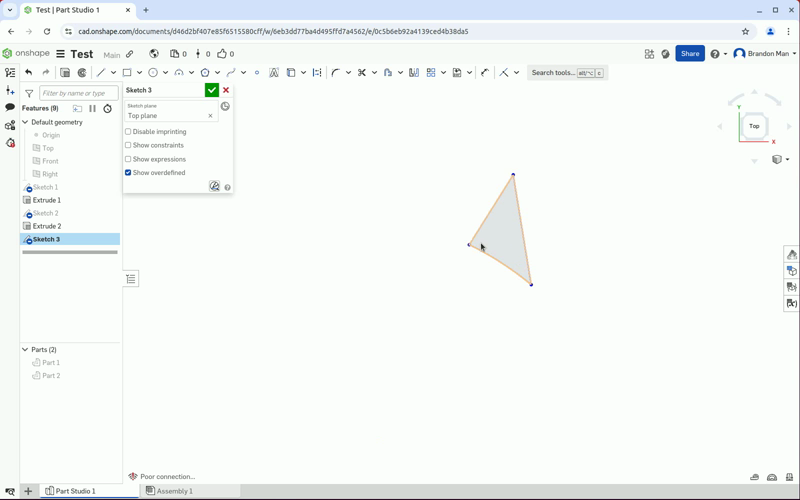
scroll(6)
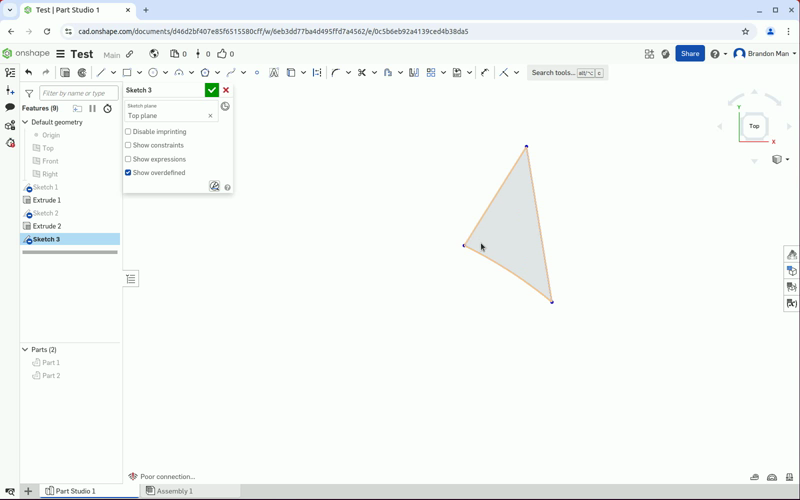
scroll(6)
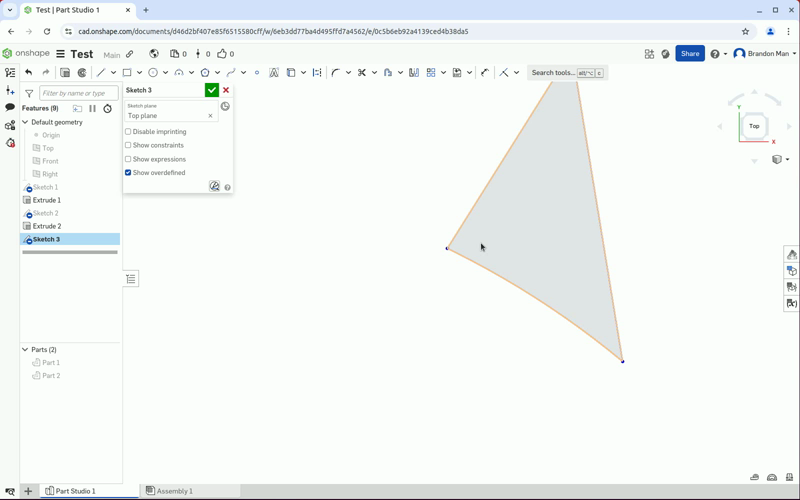
click(481, 242)
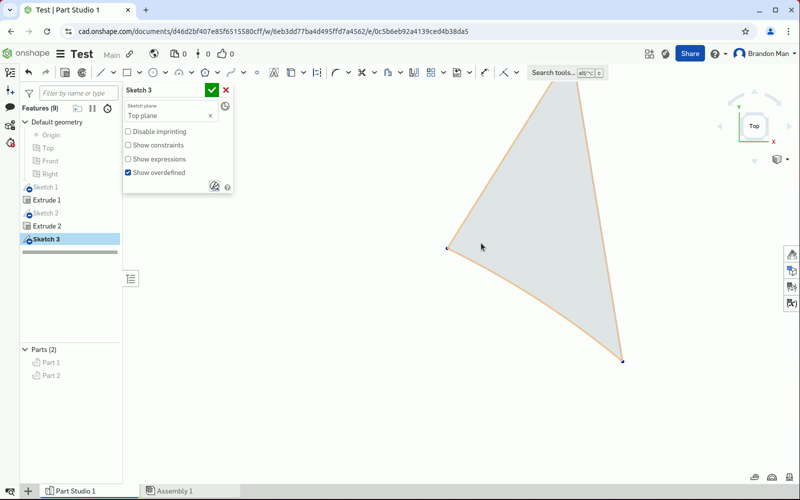
scroll(-6)
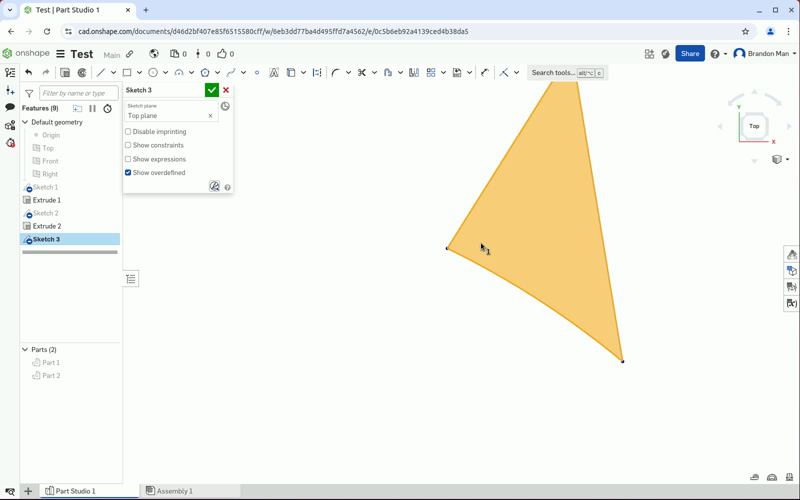
scroll(-6)
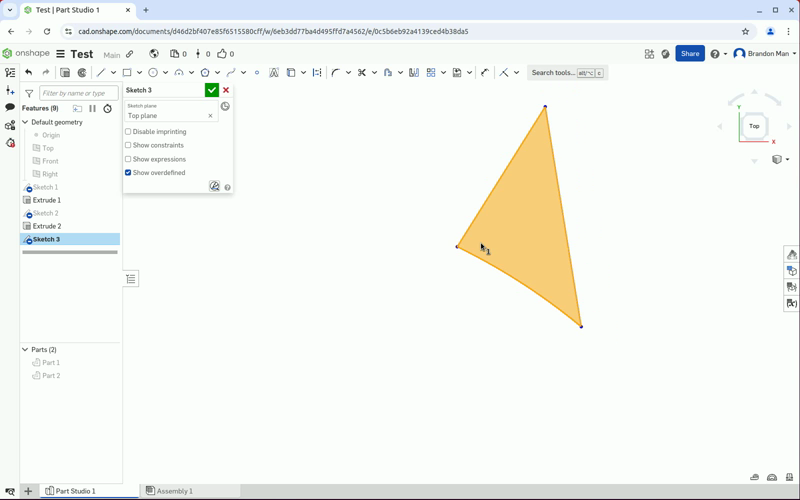
scroll(-6)
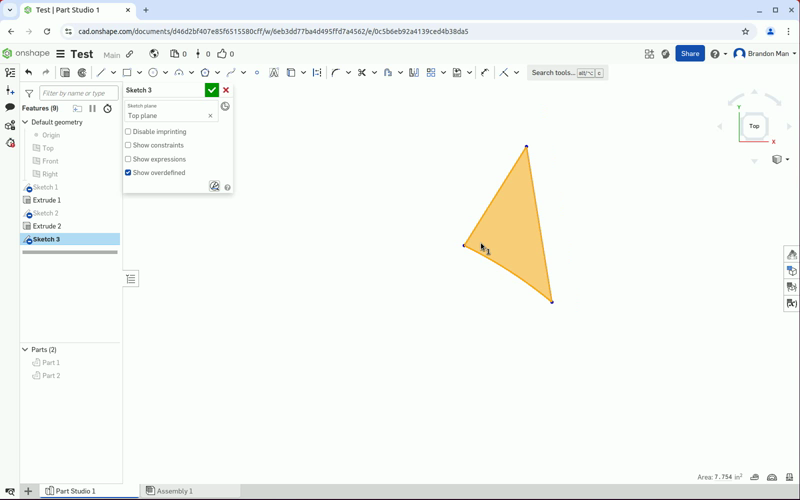
scroll(-6)
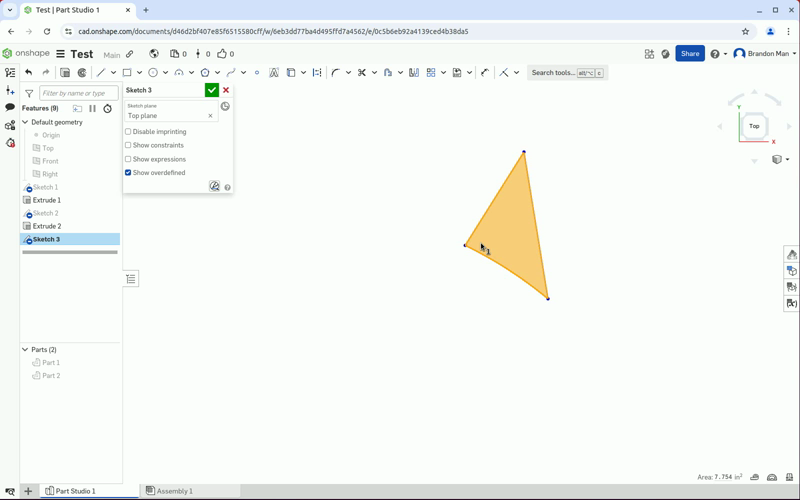
scroll(-6)
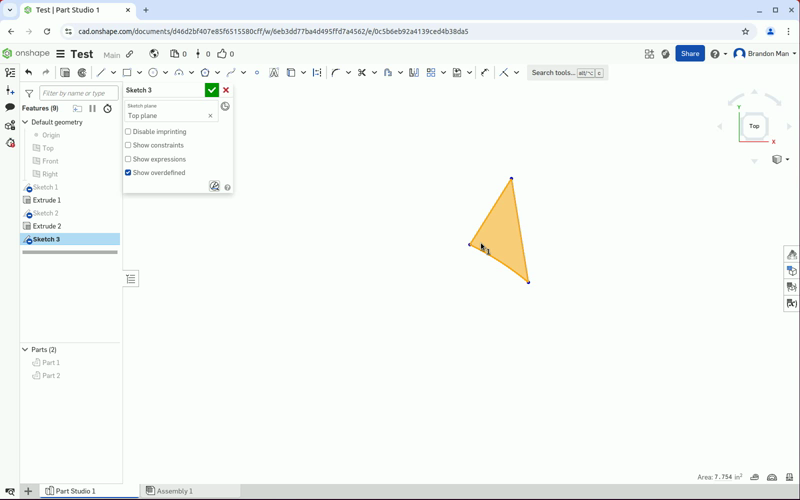
scroll(-6)
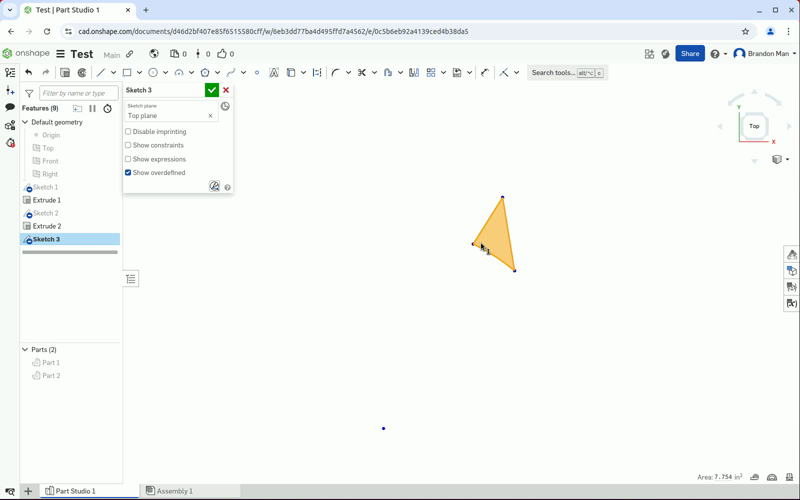
scroll(-6)
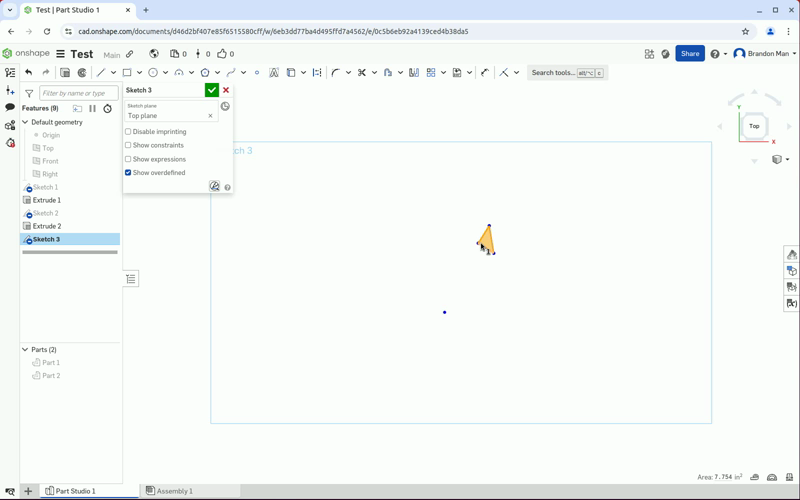
mouse_move(73, 352)
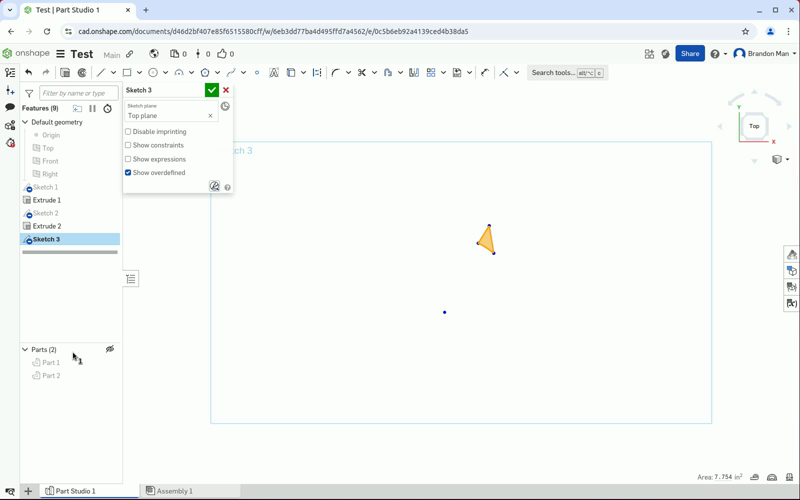
key(shift+y)
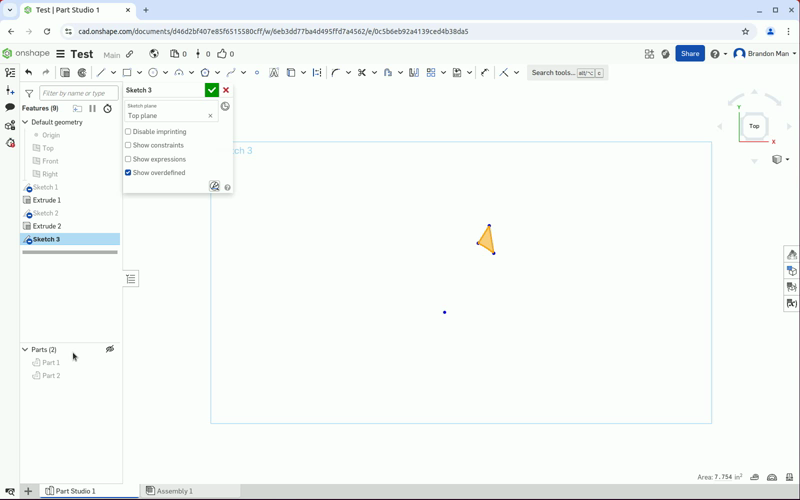
key(shift+e)
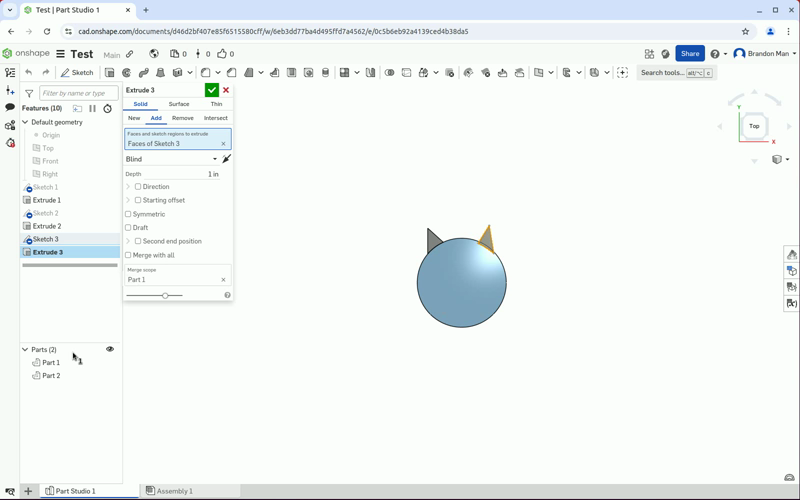
mouse_move(143, 106)
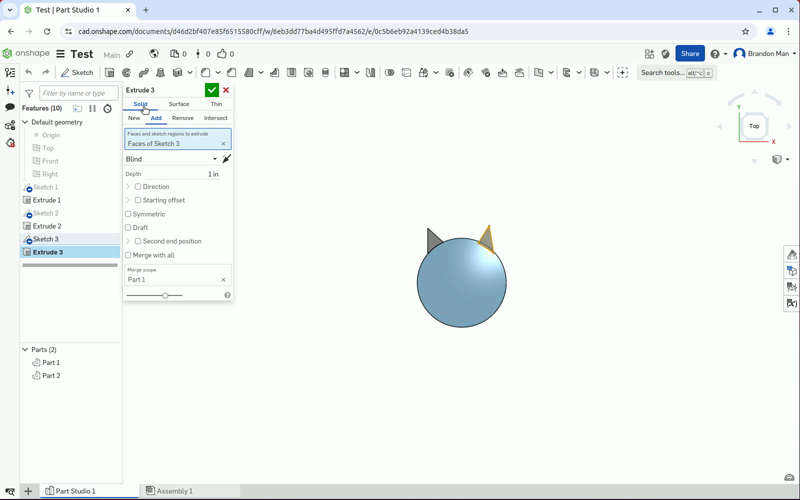
click(143, 106)
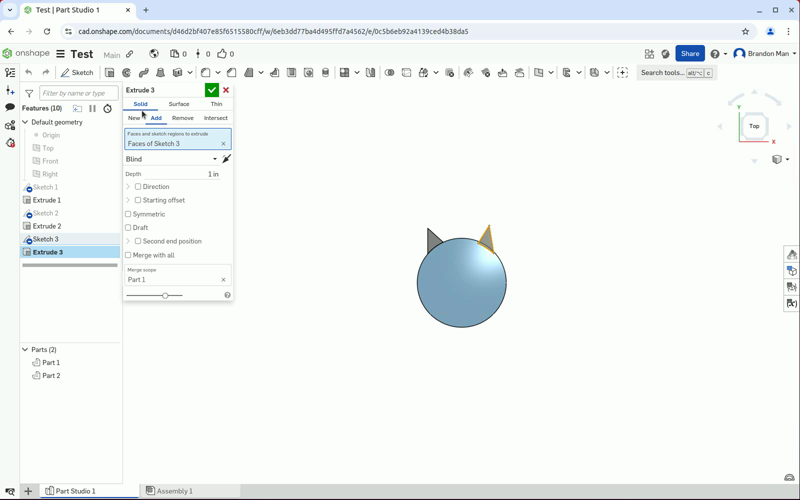
mouse_move(137, 120)
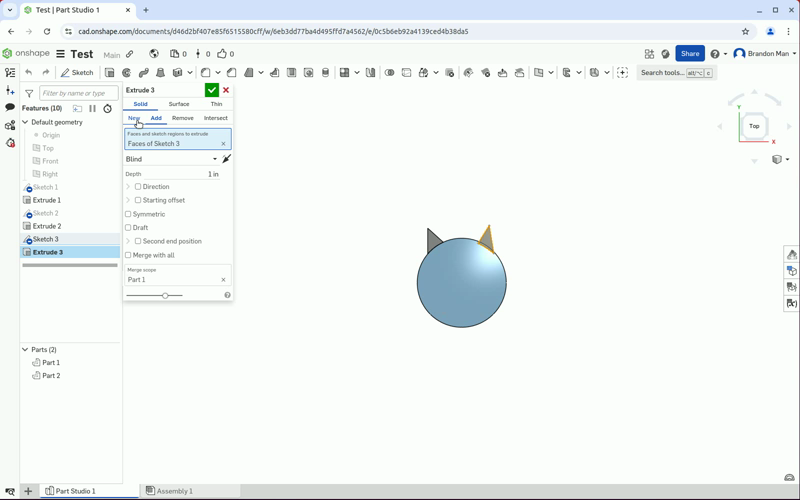
click(137, 120)
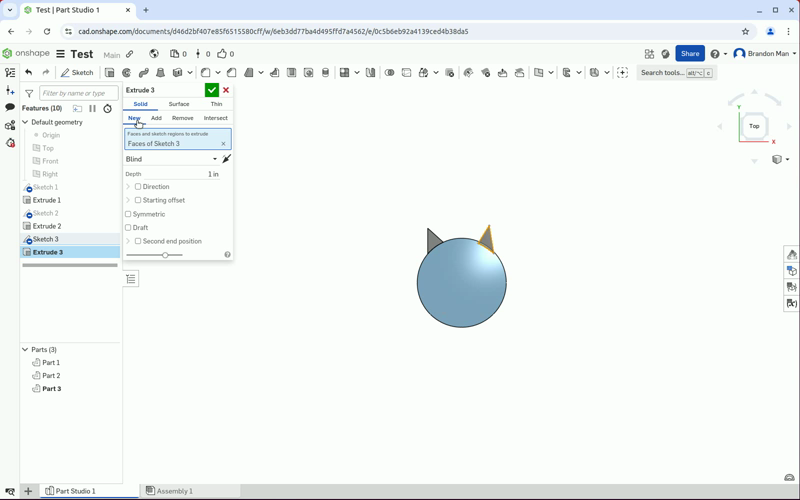
key(tab, 4)
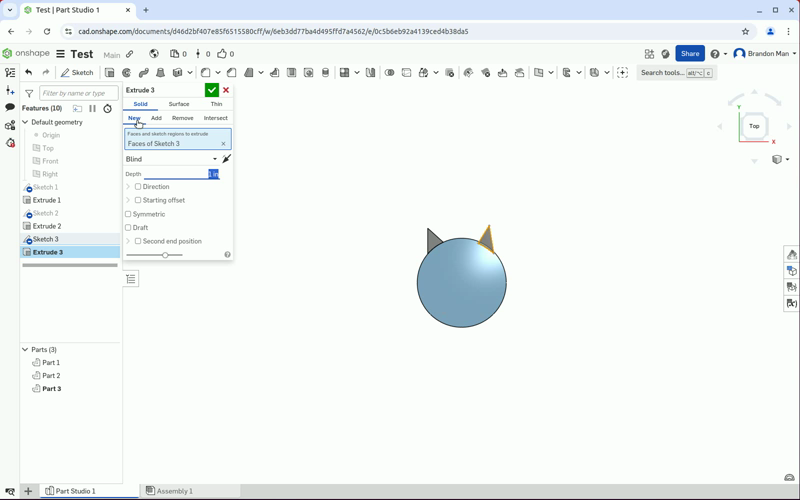
text(23.108)
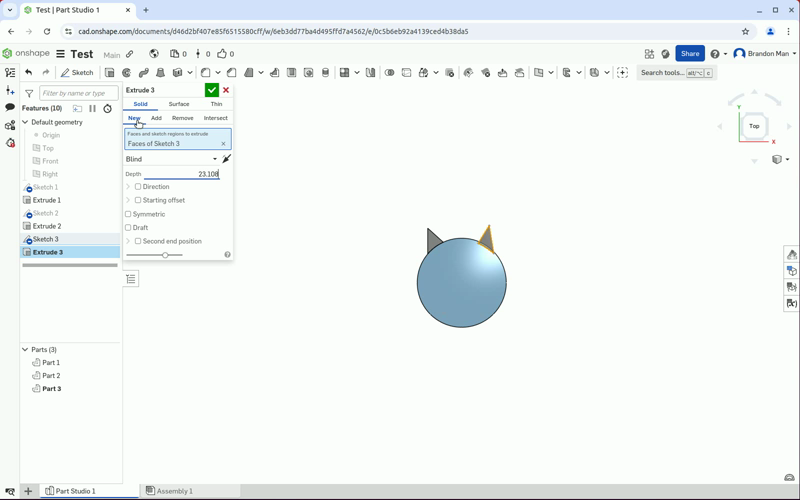
key(enter)
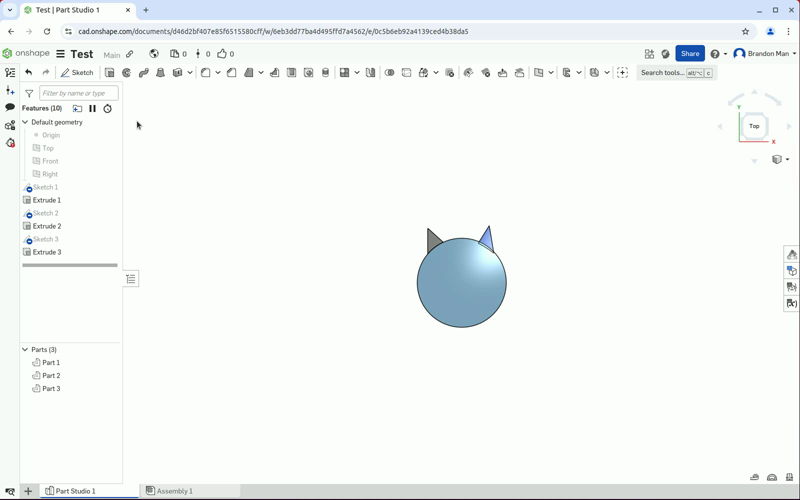
key(shift+h)
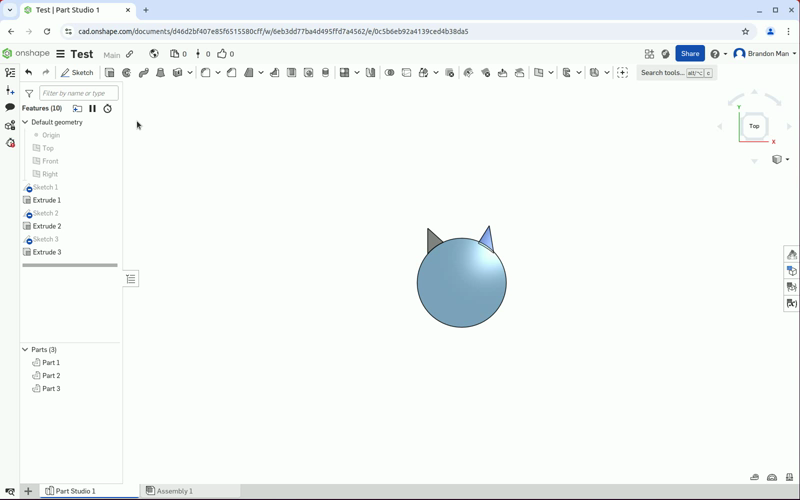
key(shift+h)
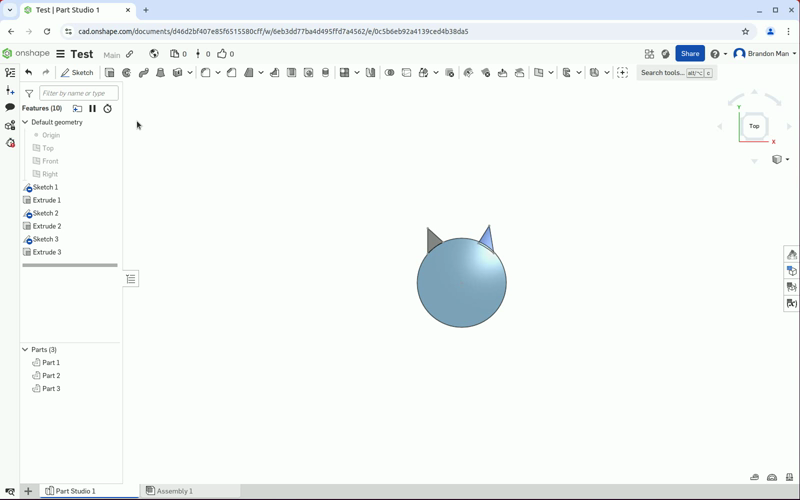
key(shift+7)
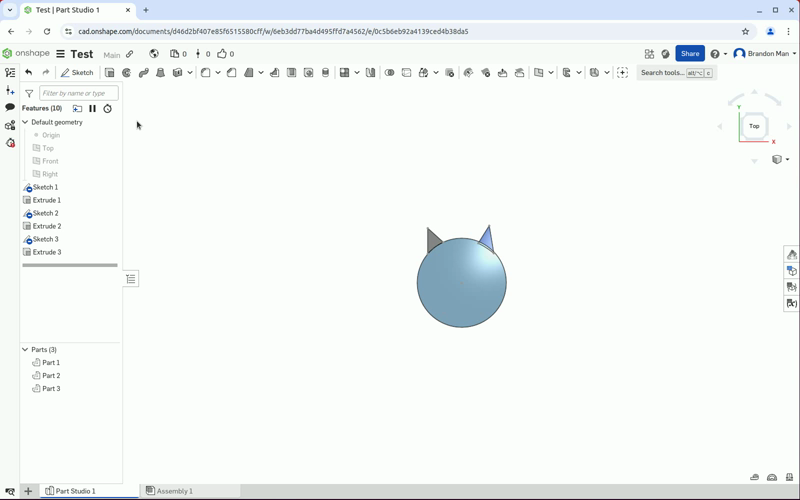
key(up, 3)
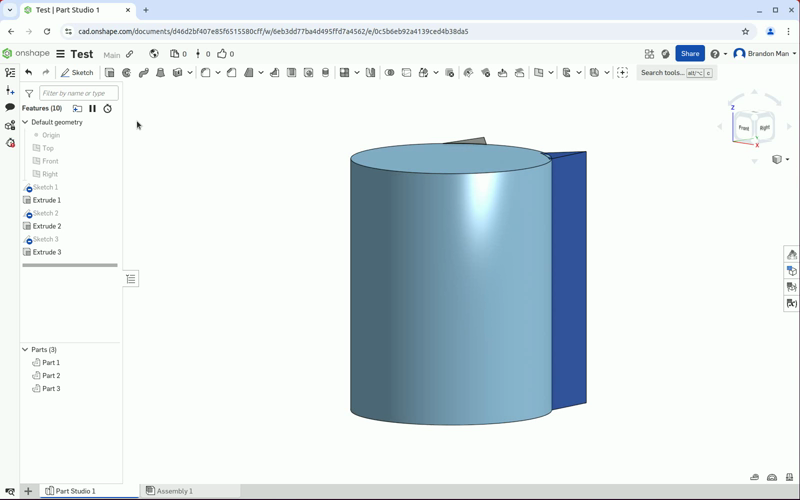
key(left, 3)
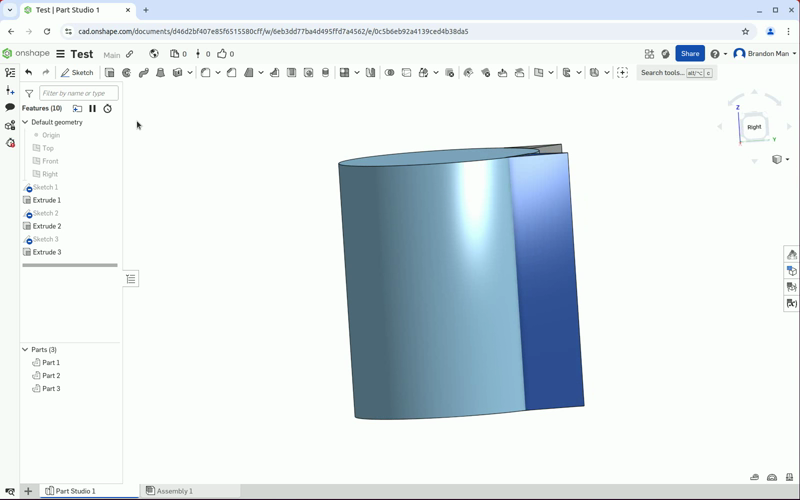
key(right, 3)
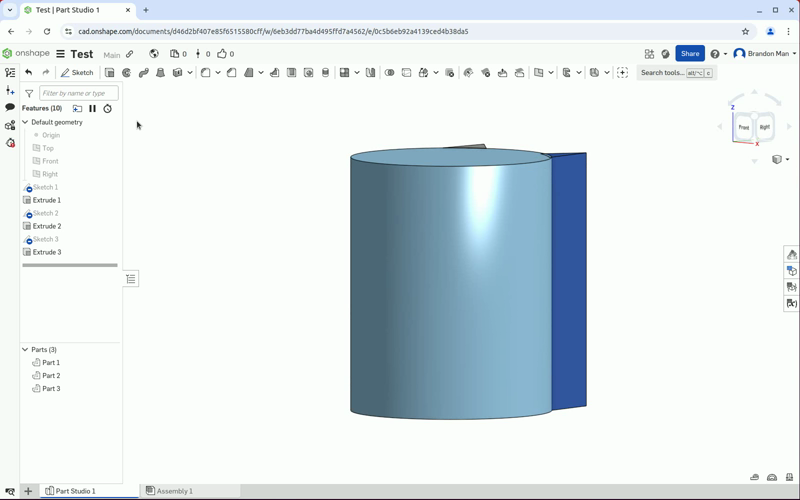
key(down, 3)
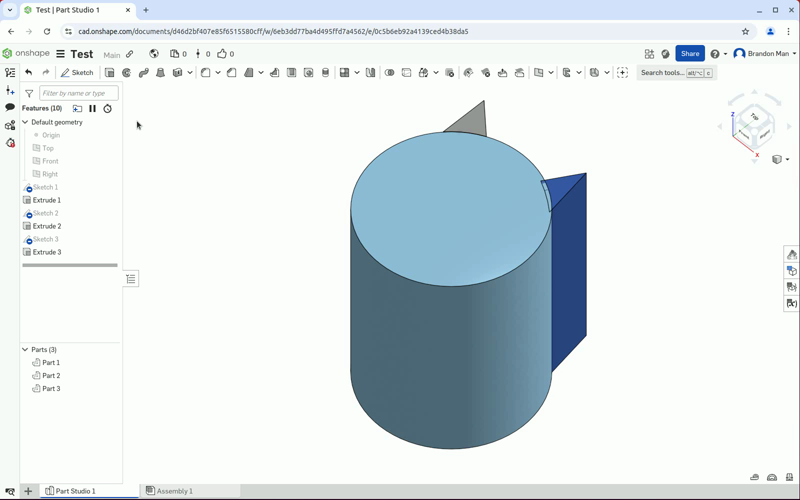
mouse_move(73, 189)
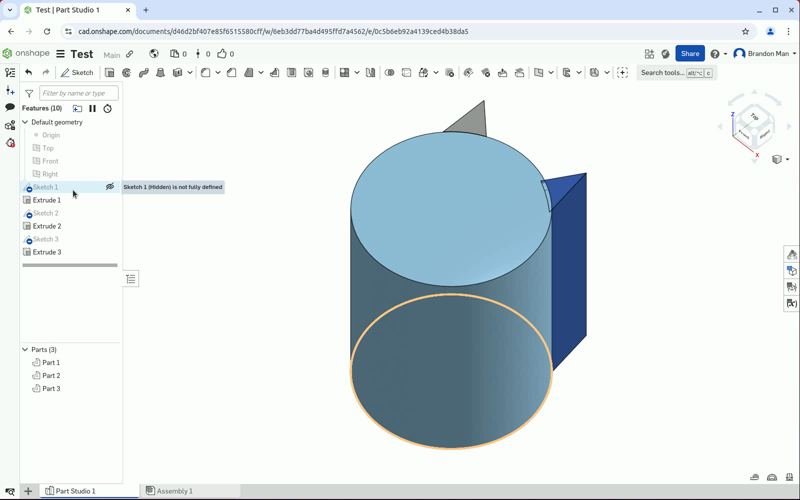
click(73, 189)